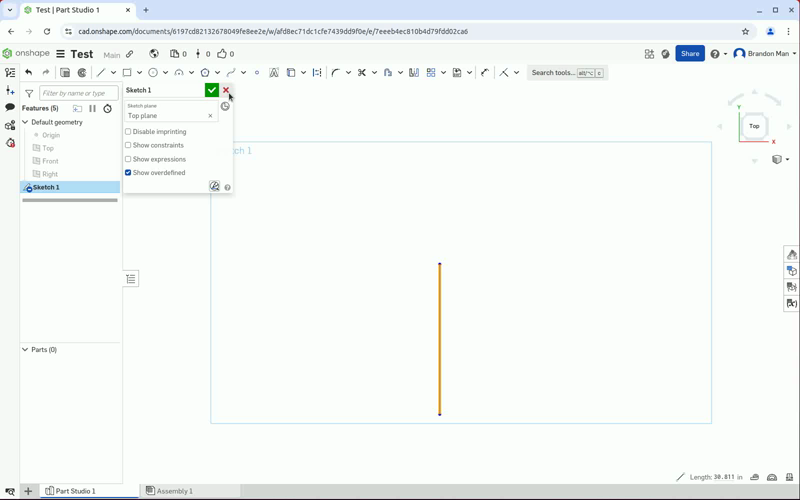
key(shift+h)
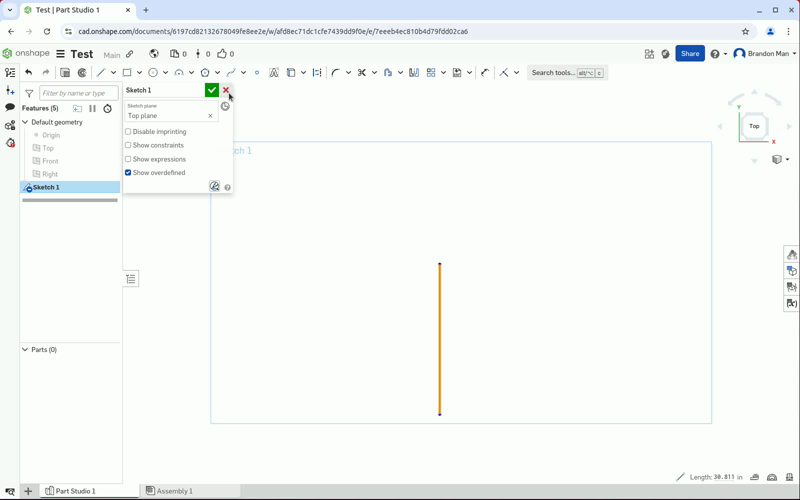
key(shift+s)
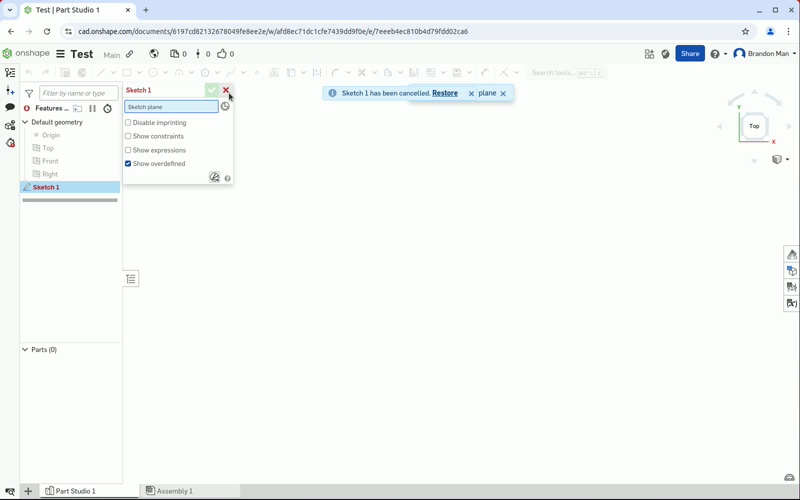
mouse_move(73, 150)
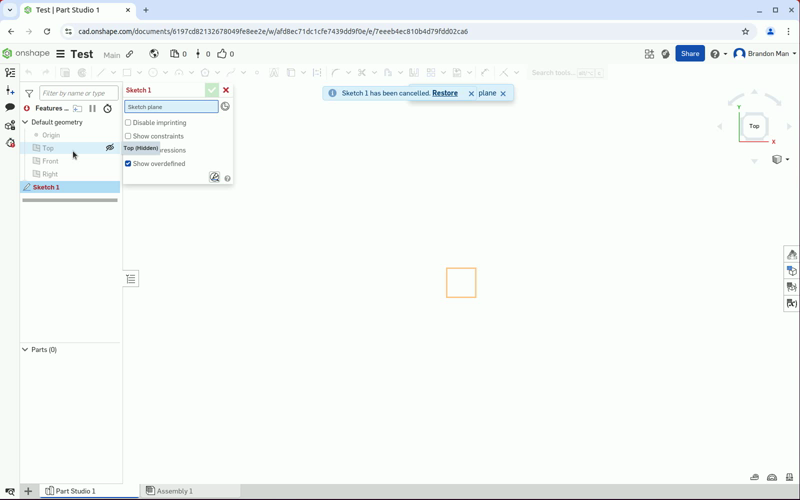
click(73, 150)
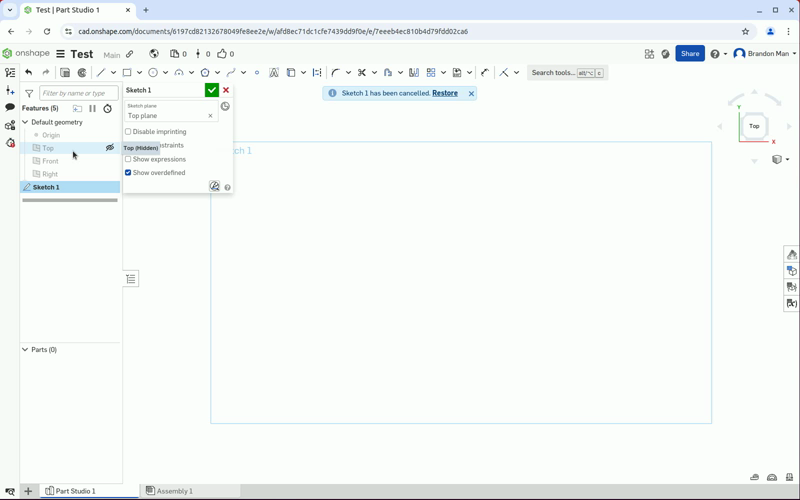
mouse_move(73, 352)
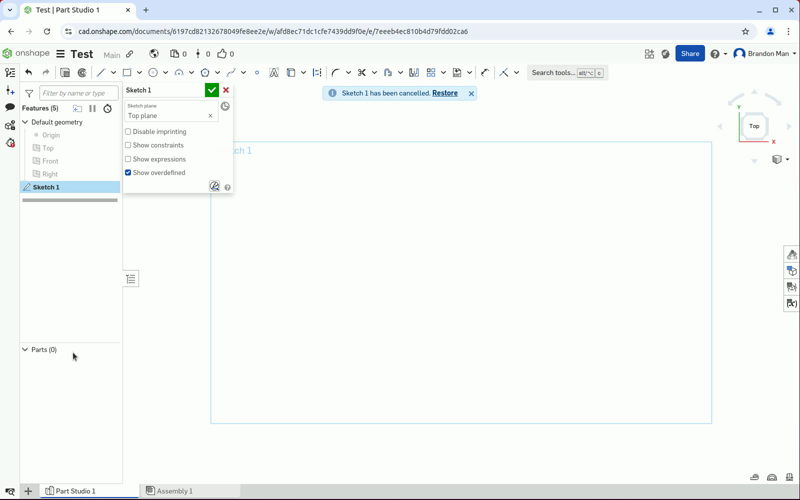
key(y)
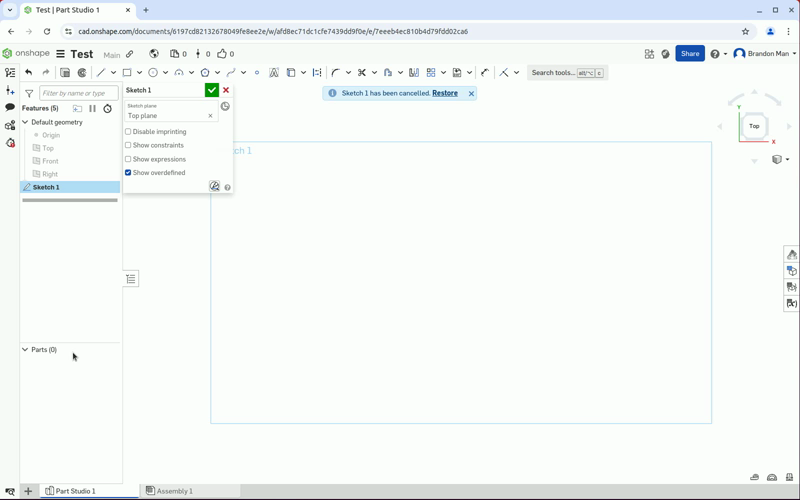
key(c)
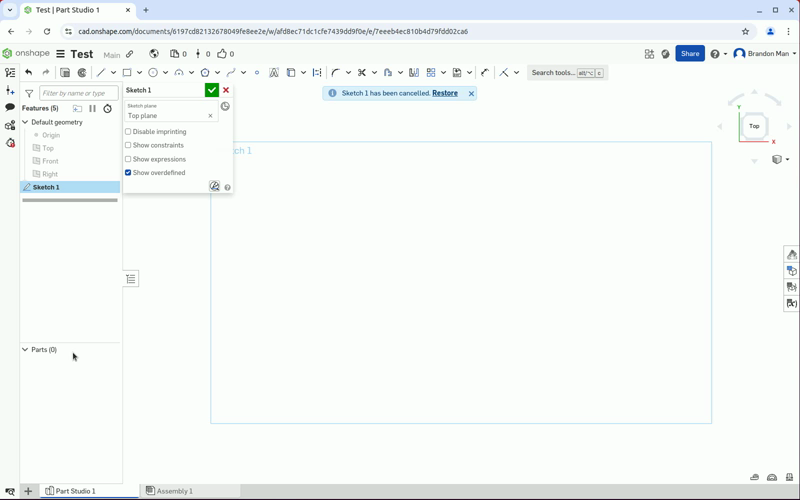
key_down(shift)
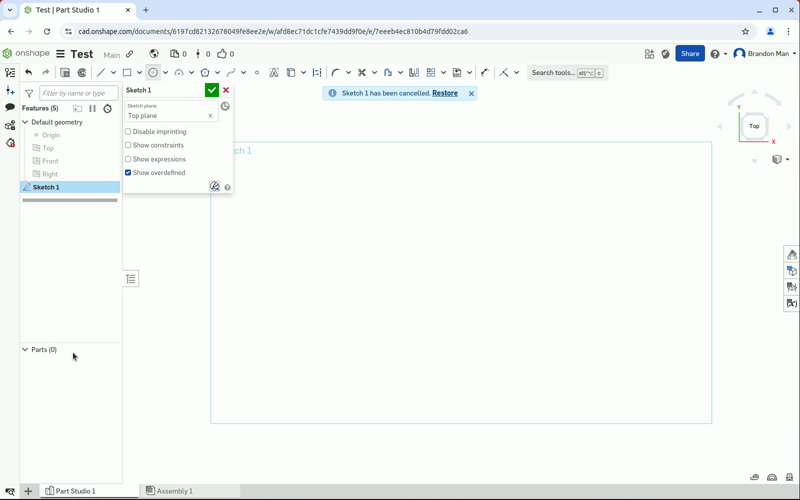
mouse_move(460, 282)
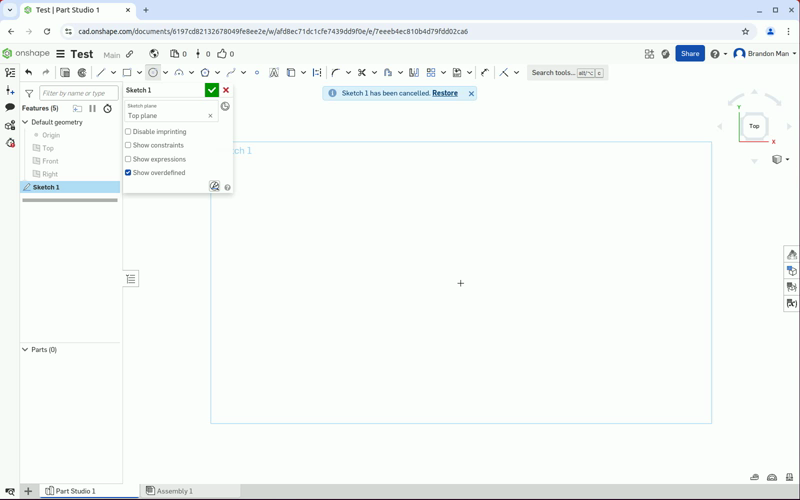
click(460, 282)
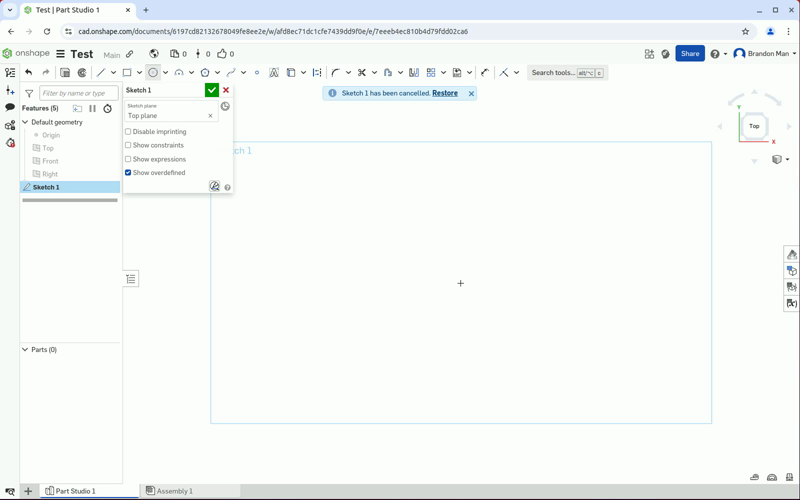
key_up(shift)
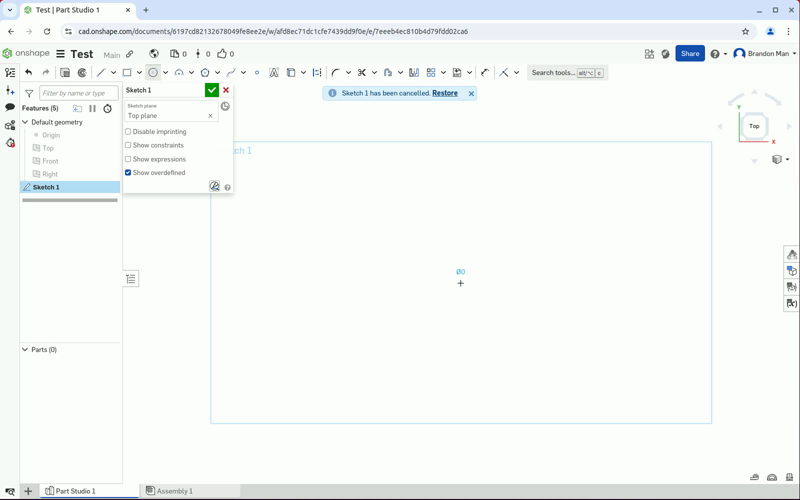
mouse_move(487, 282)
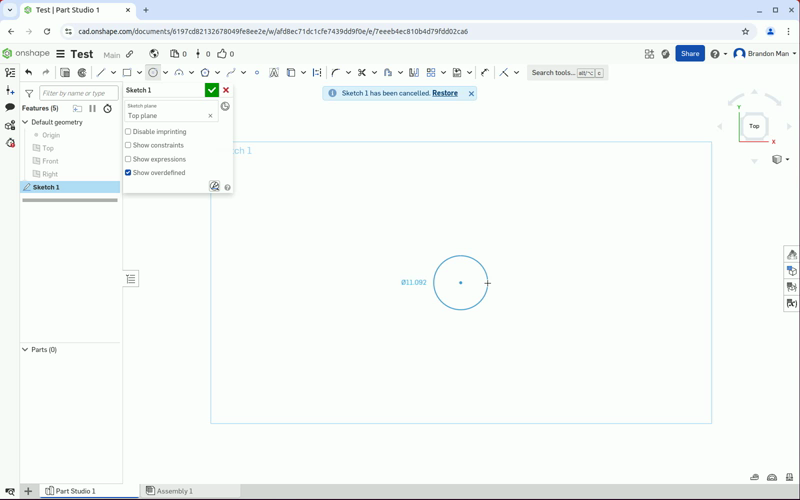
click(487, 282)
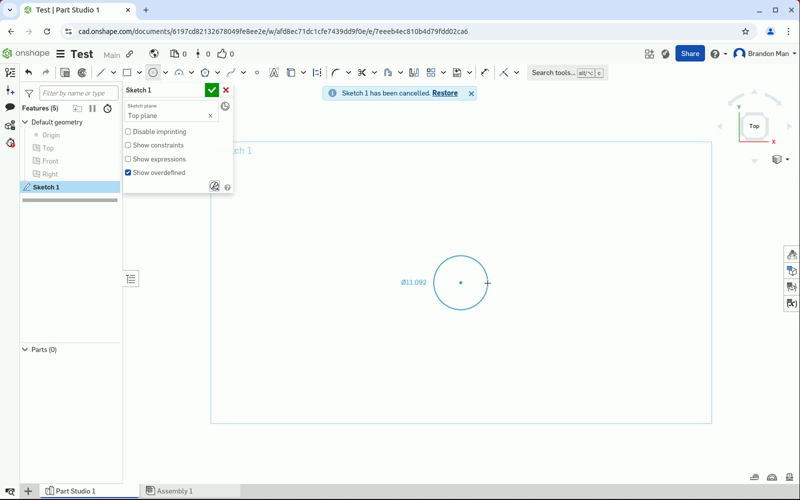
key(esc)
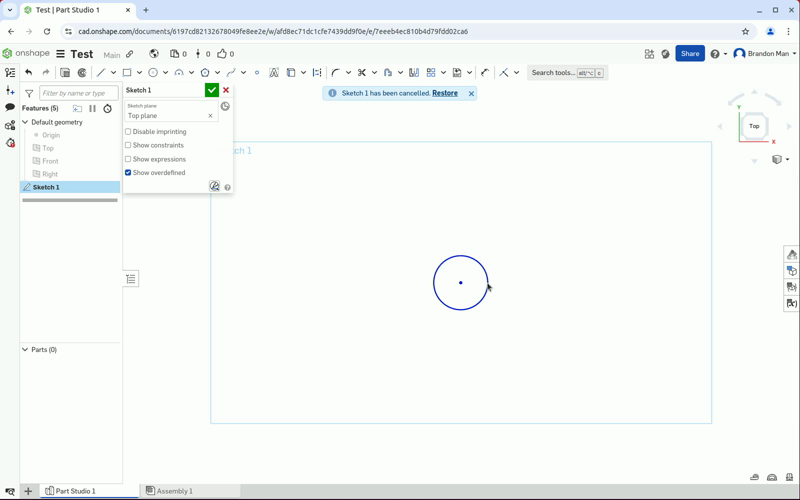
mouse_move(440, 292)
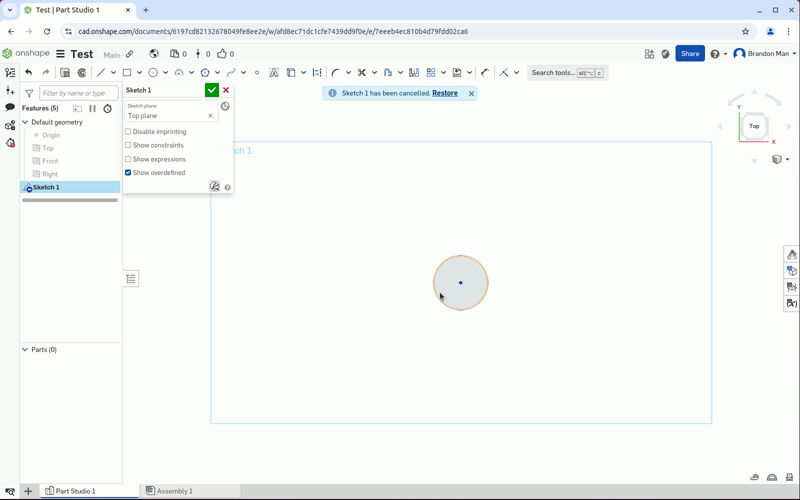
click(440, 292)
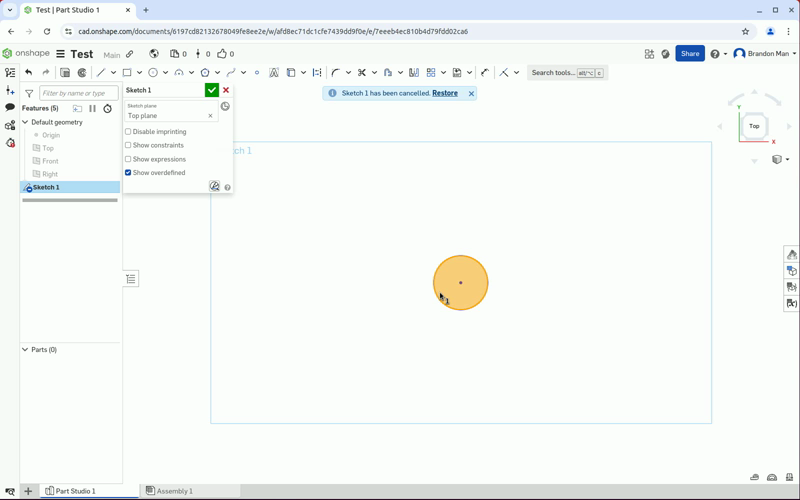
mouse_move(73, 352)
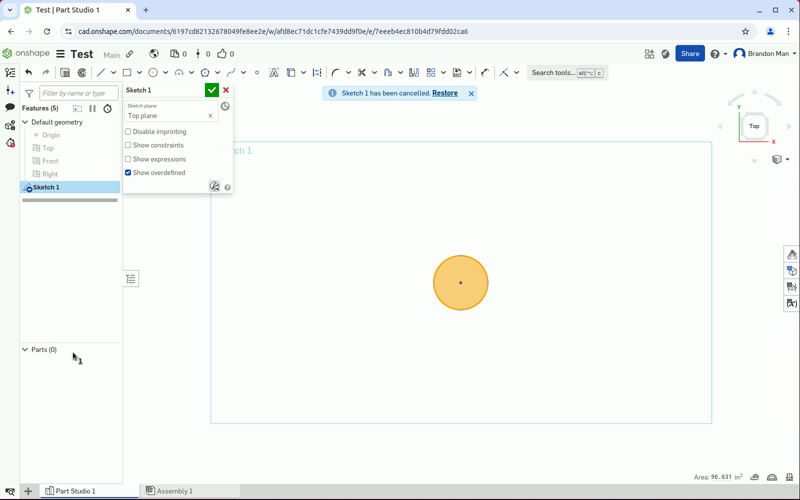
key(shift+y)
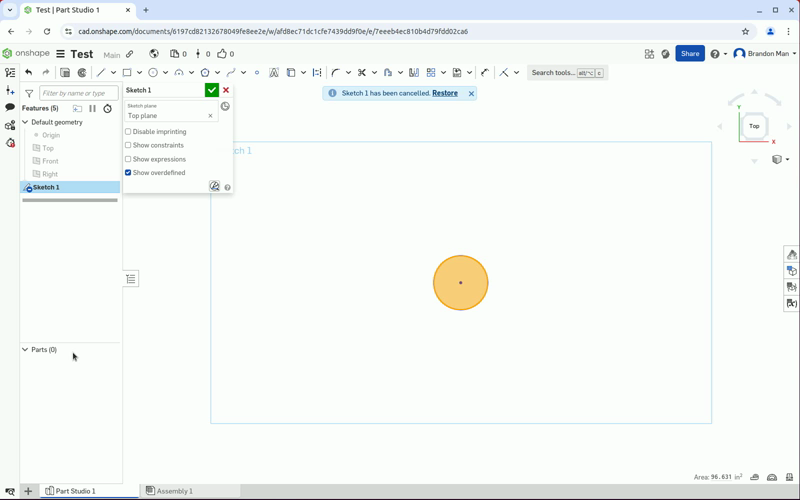
key(shift+e)
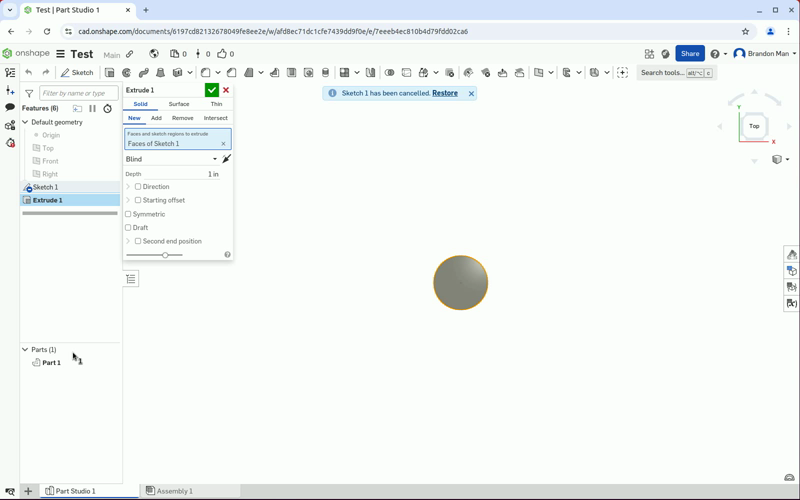
mouse_move(143, 106)
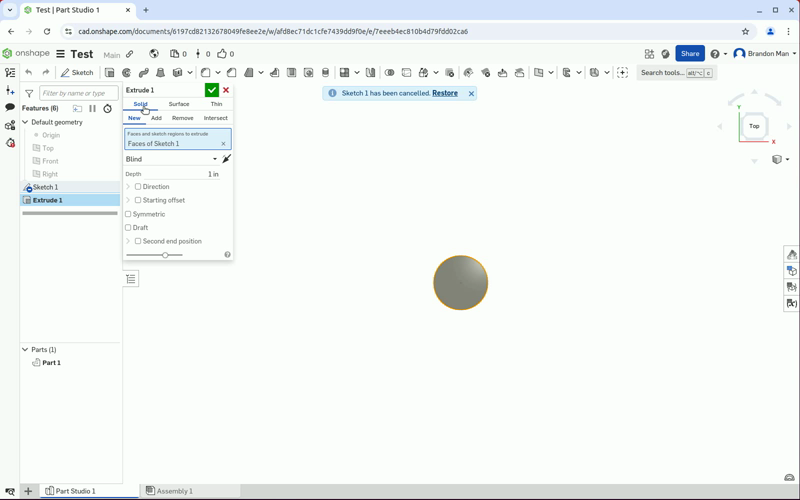
click(143, 106)
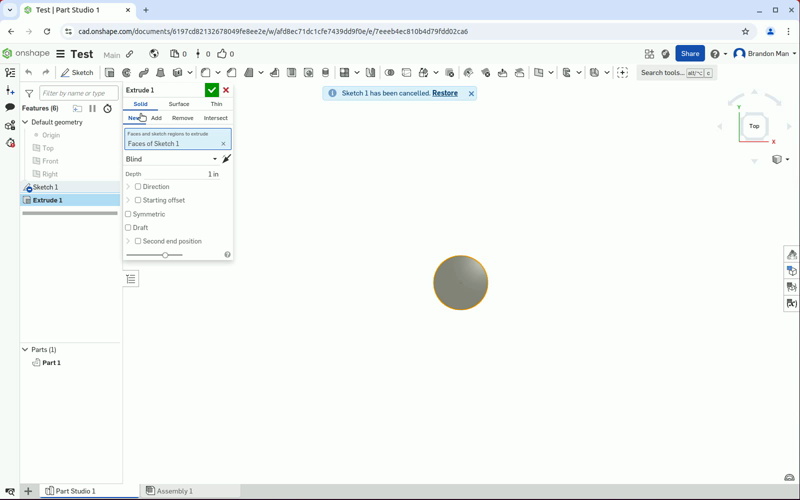
mouse_move(137, 120)
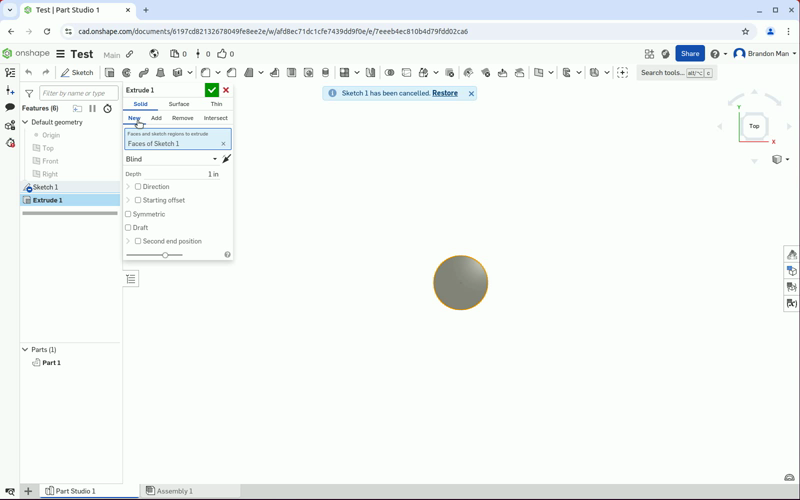
click(137, 120)
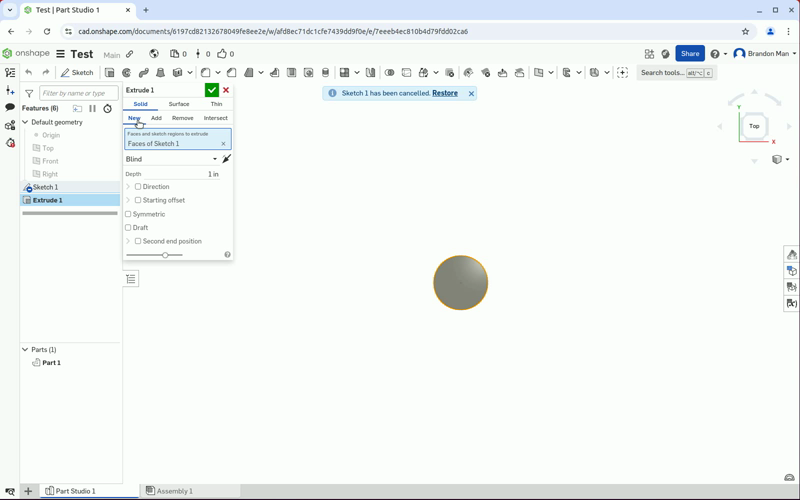
key(tab, 4)
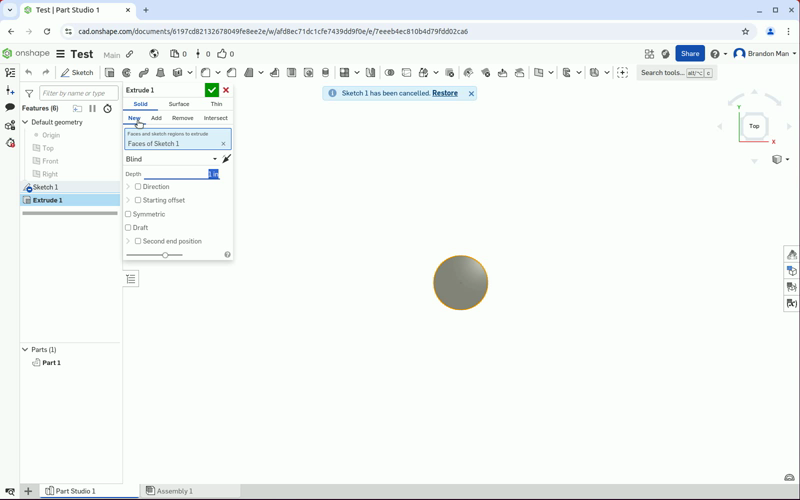
text(16.128)
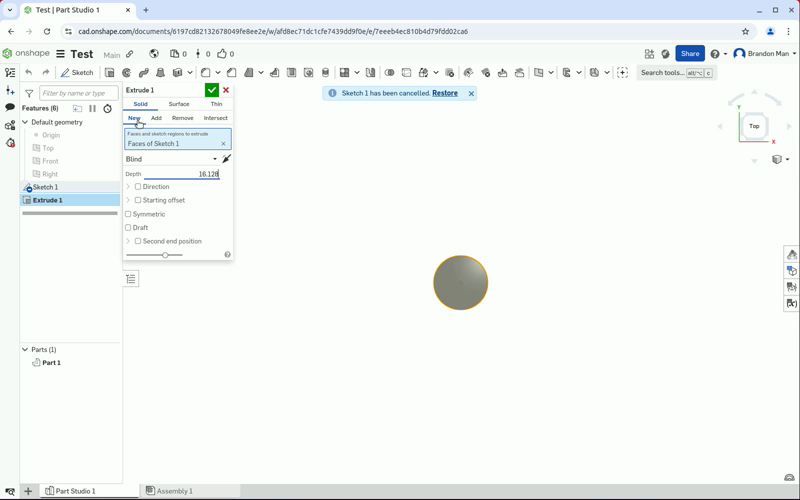
key(enter)
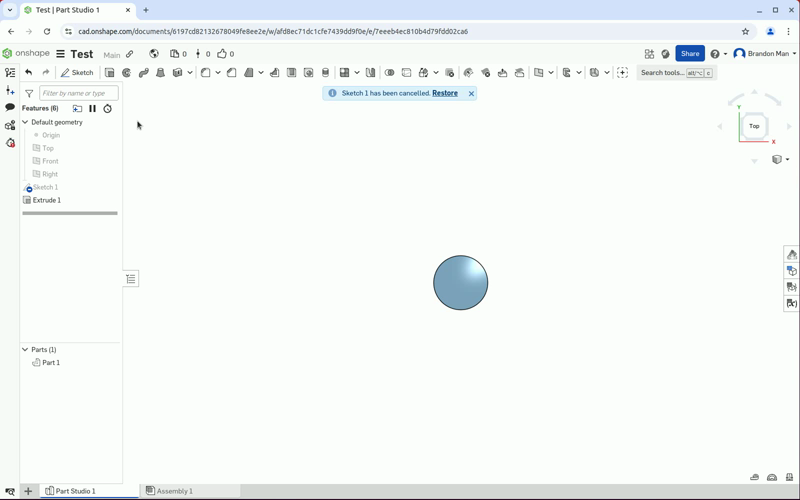
key(shift+h)
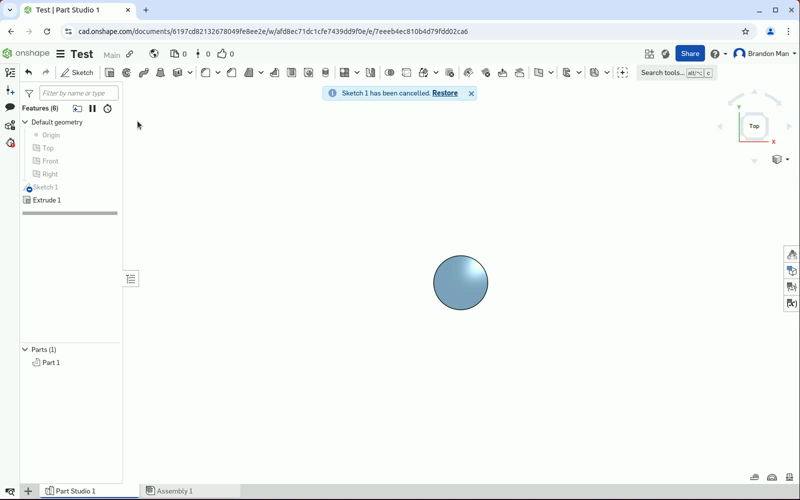
key(shift+h)
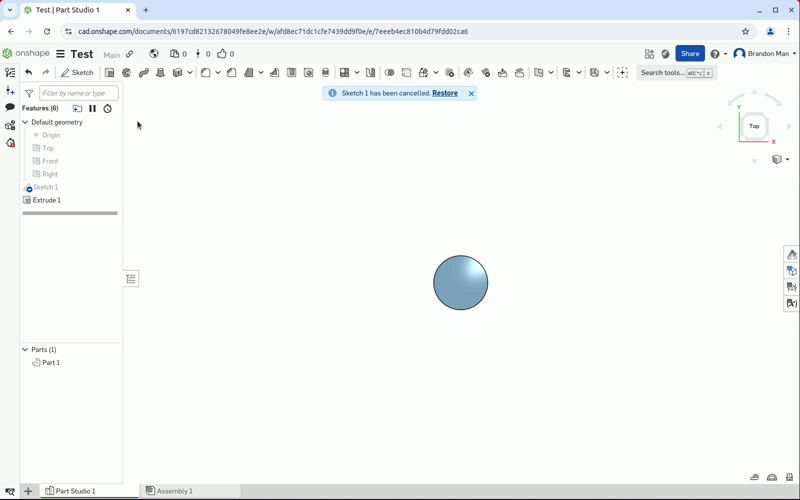
mouse_move(73, 189)
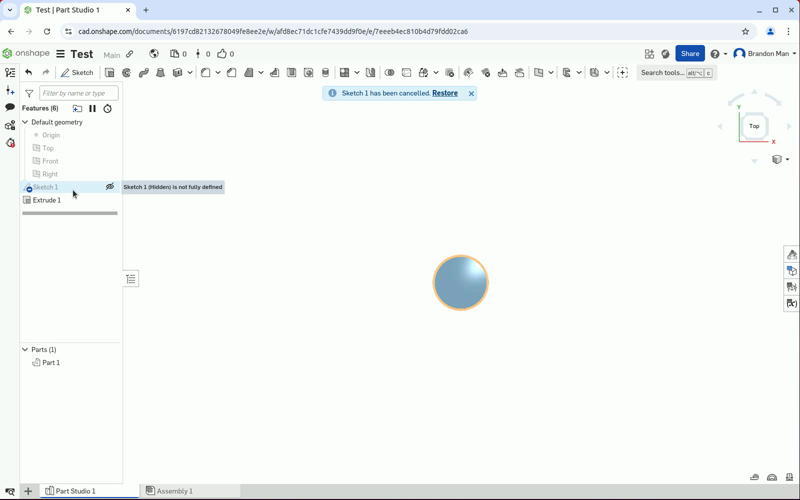
click(73, 189)
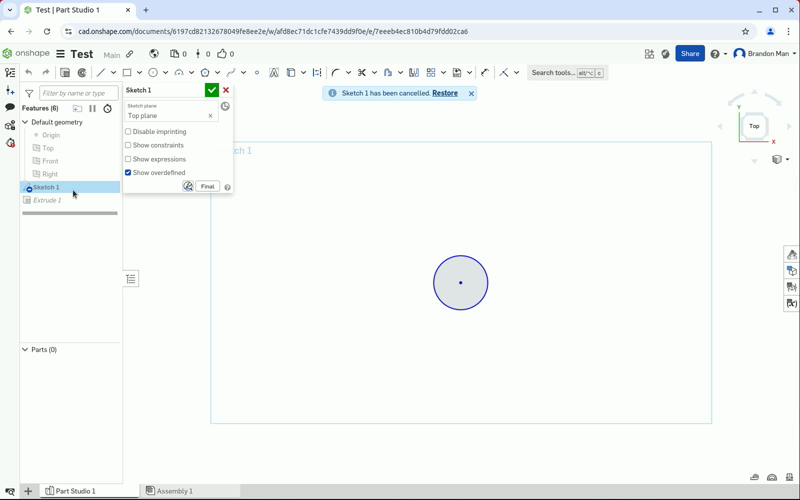
mouse_move(229, 92)
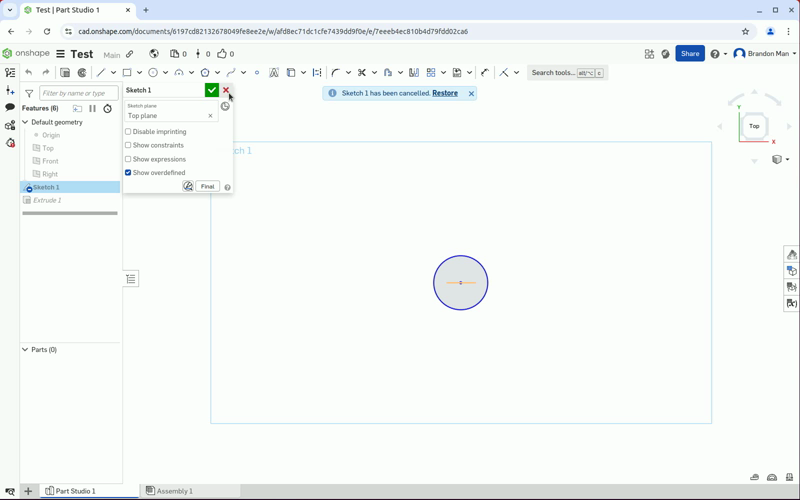
click(229, 92)
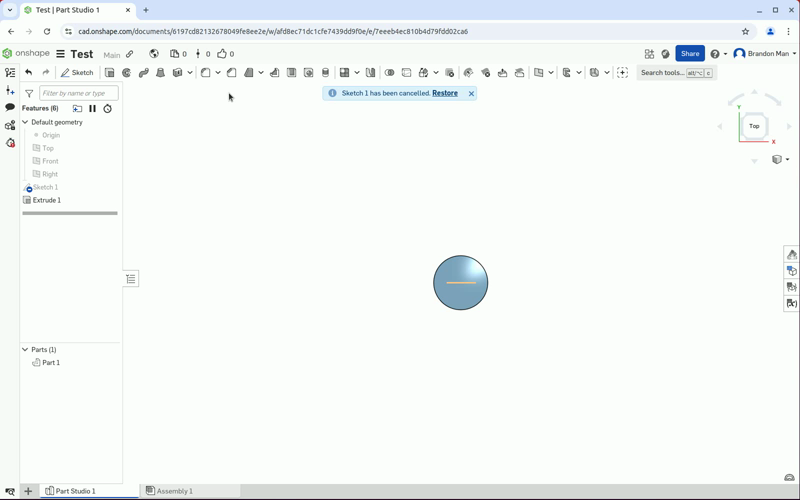
mouse_move(541, 75)
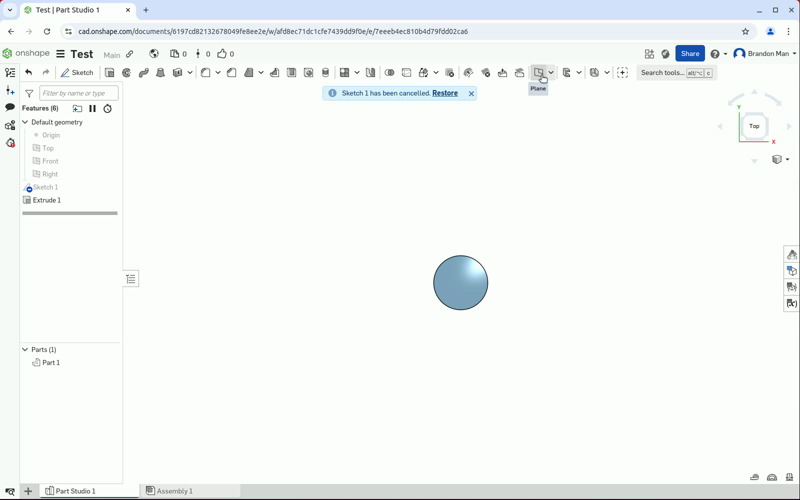
click(541, 75)
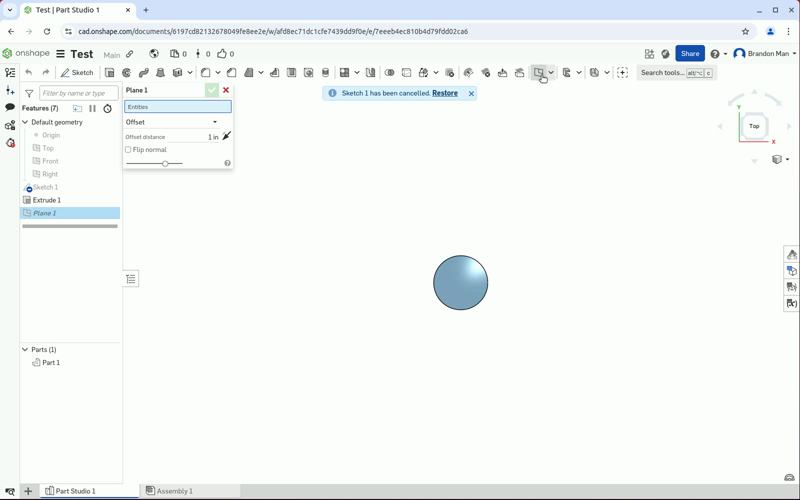
mouse_move(73, 150)
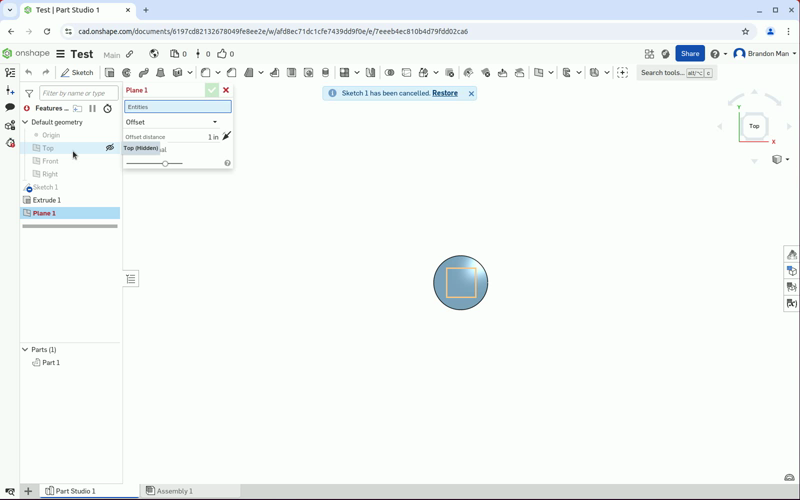
click(73, 150)
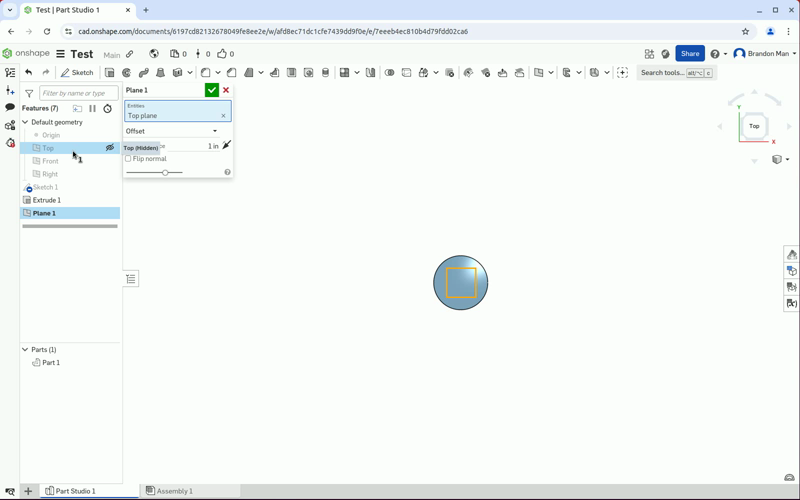
key(tab, 2)
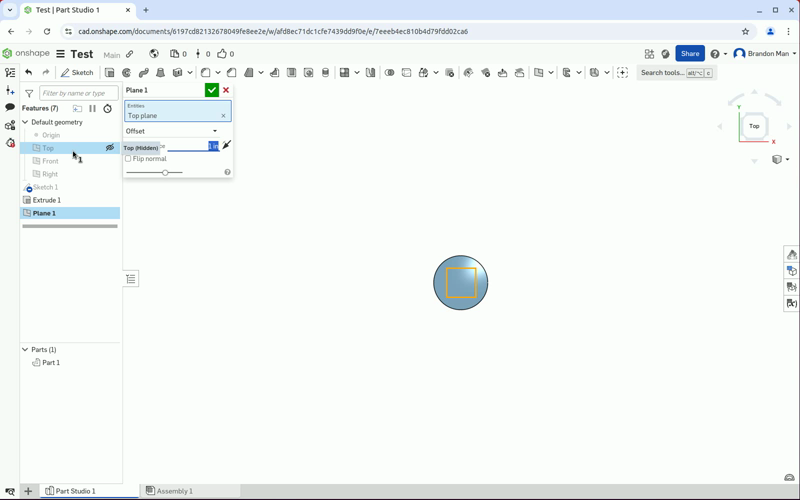
text(16.114)
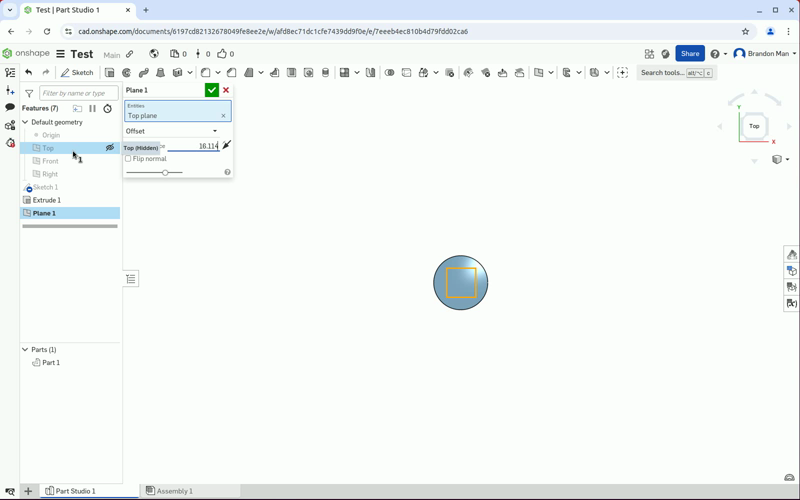
key(enter, 2)
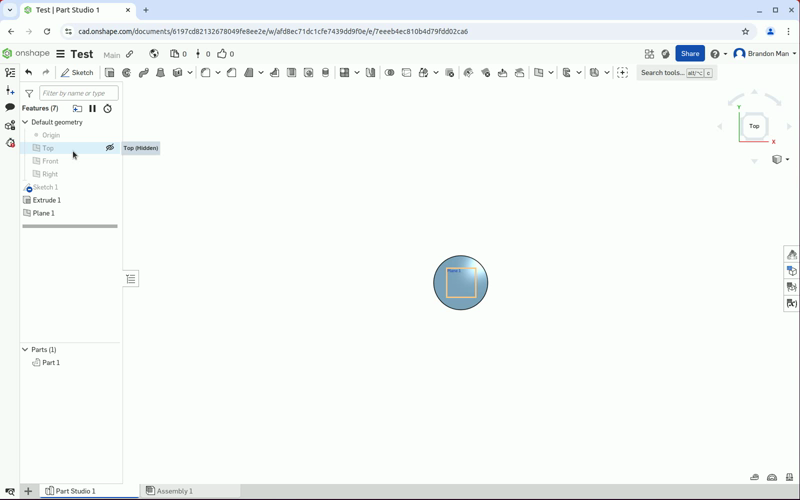
key(shift+s)
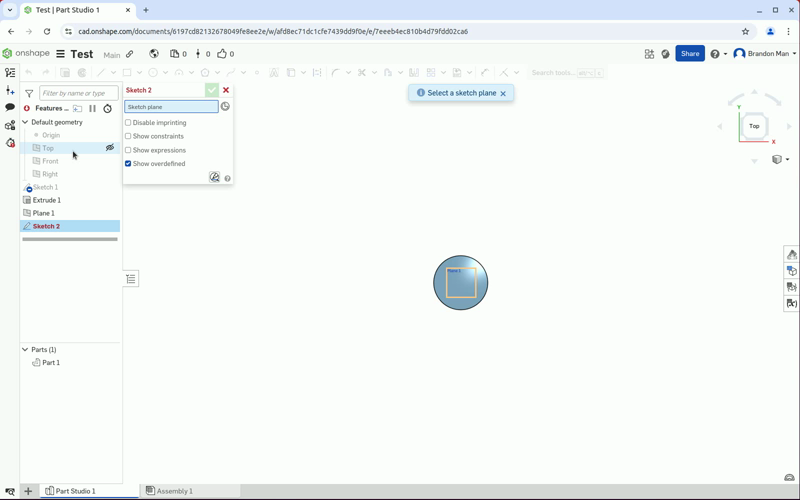
mouse_move(73, 215)
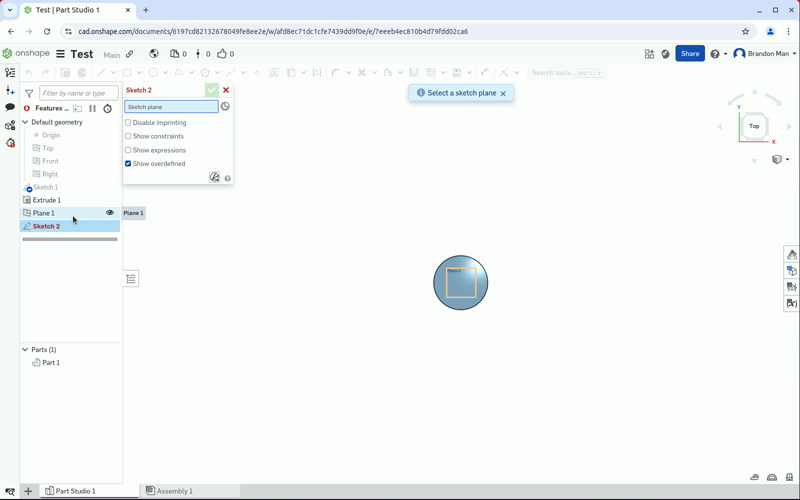
click(73, 215)
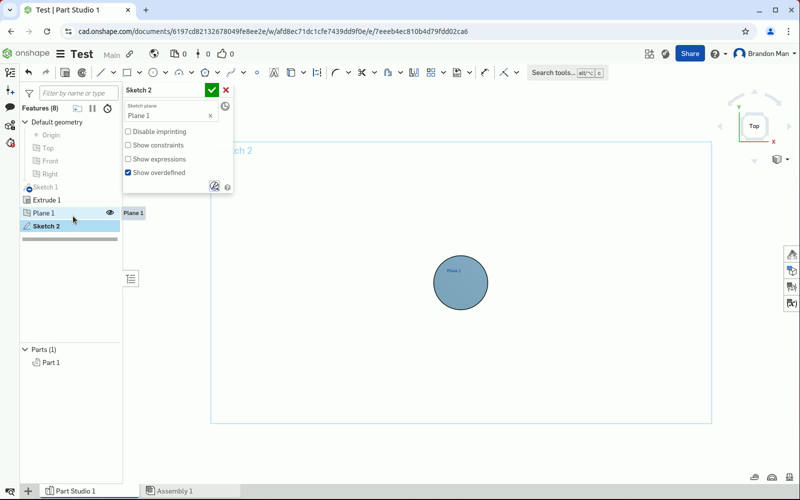
mouse_move(73, 352)
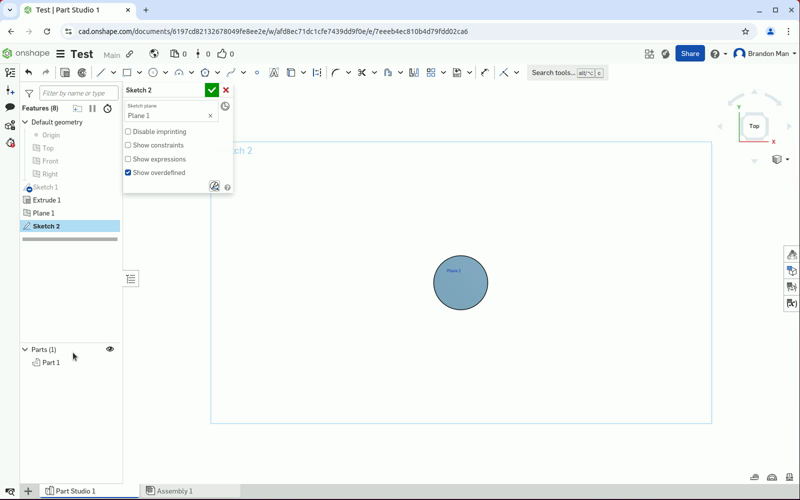
key(y)
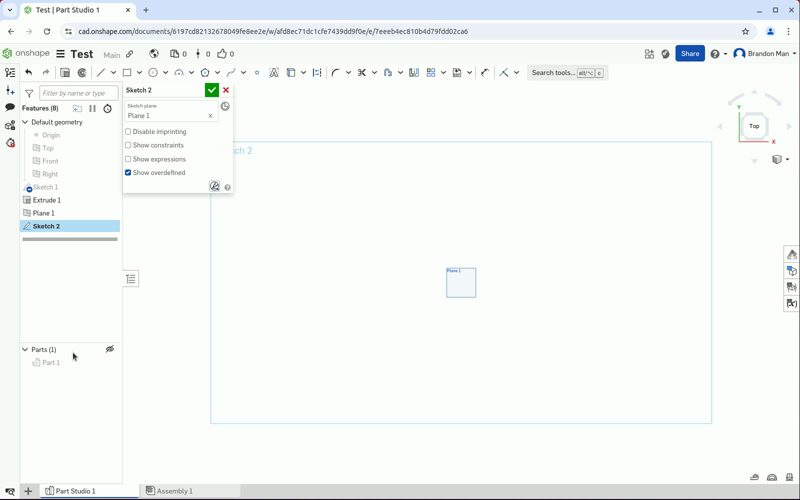
key(l)
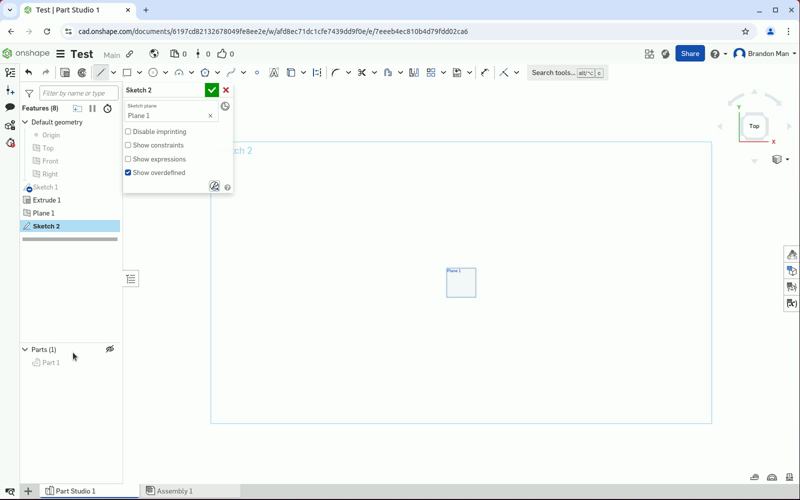
key_down(shift)
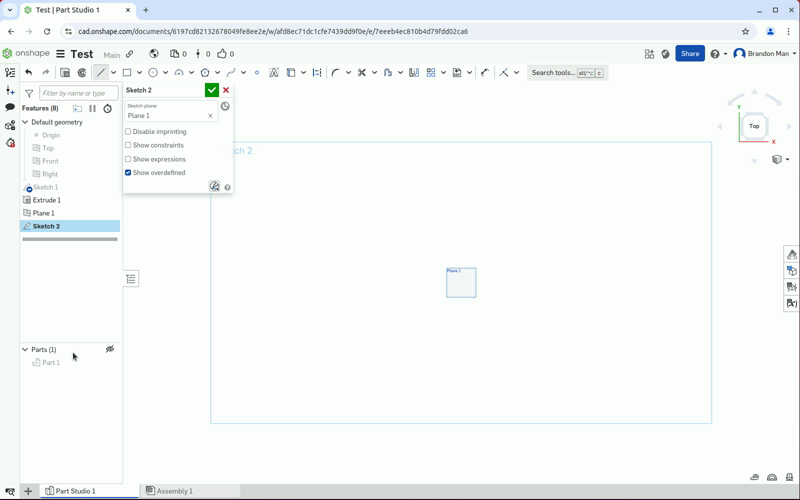
mouse_move(451, 290)
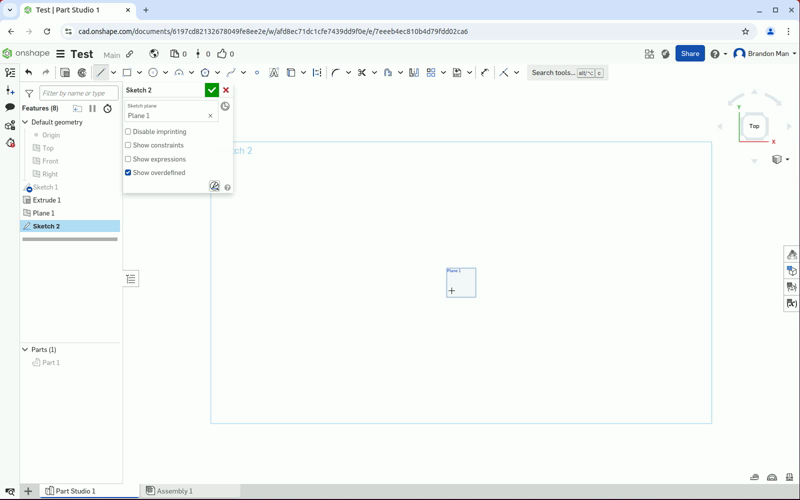
click(451, 290)
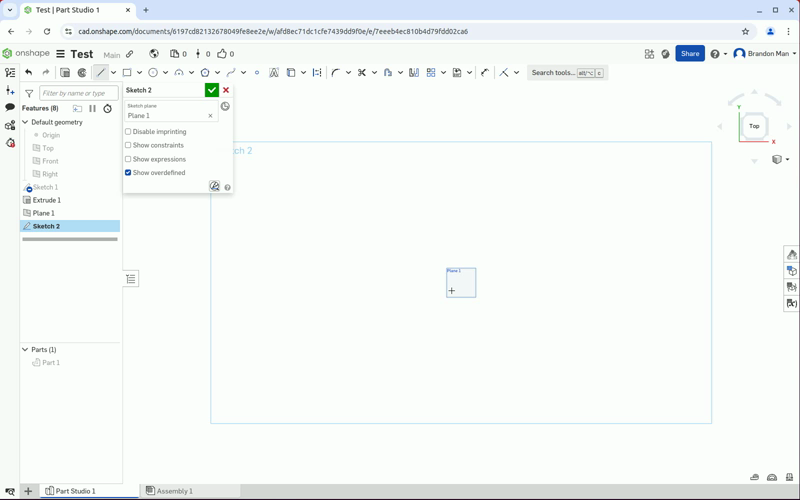
key_up(shift)
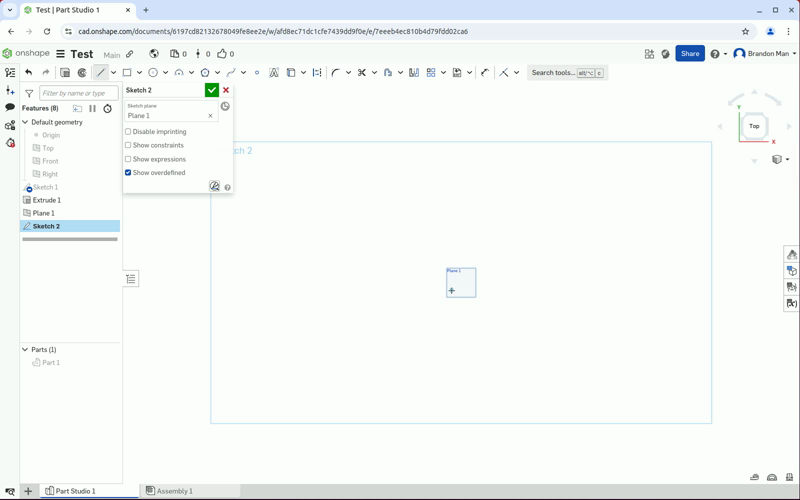
key_down(shift)
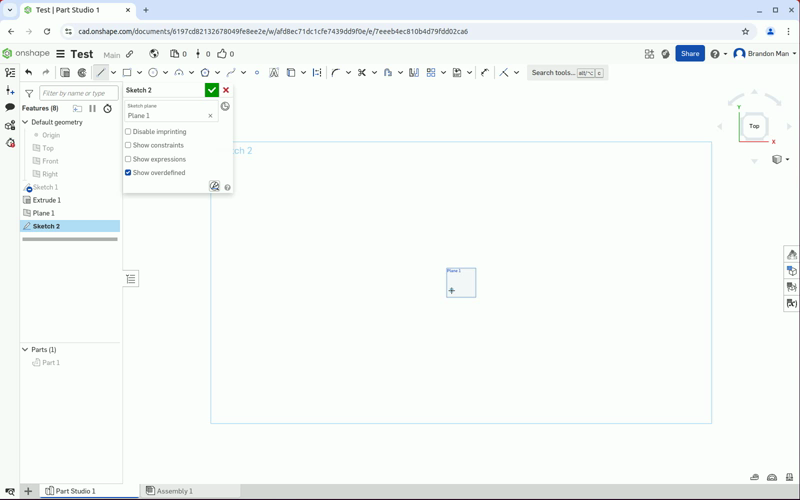
mouse_move(481, 290)
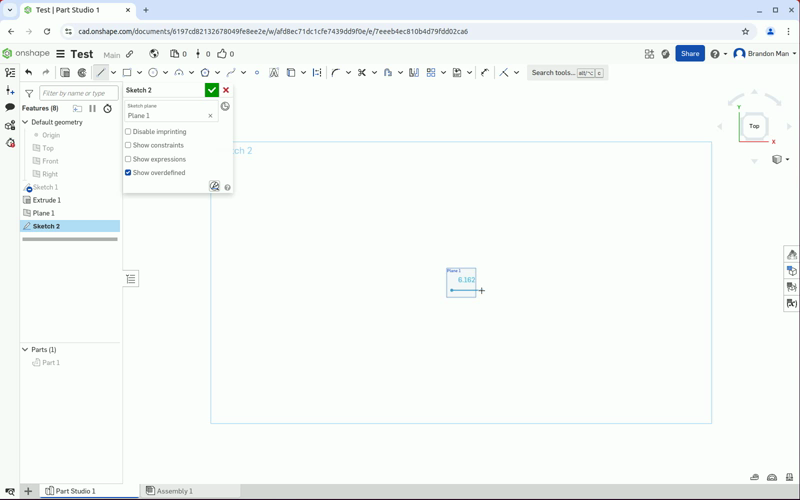
mouse_move(471, 290)
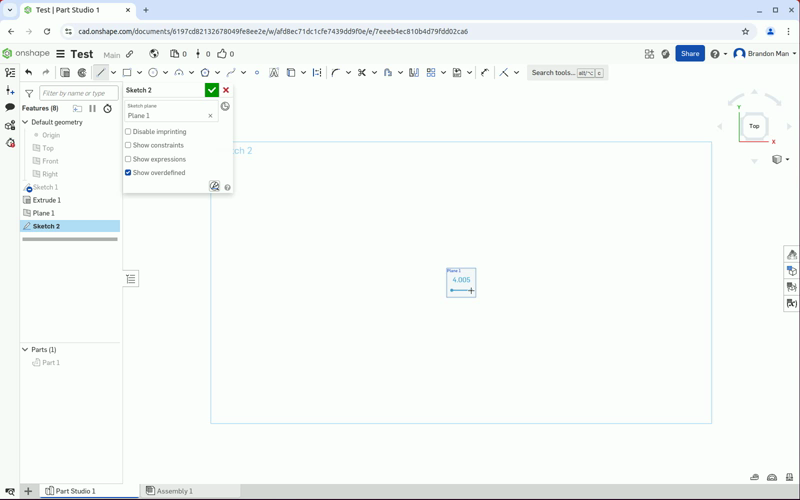
click(471, 290)
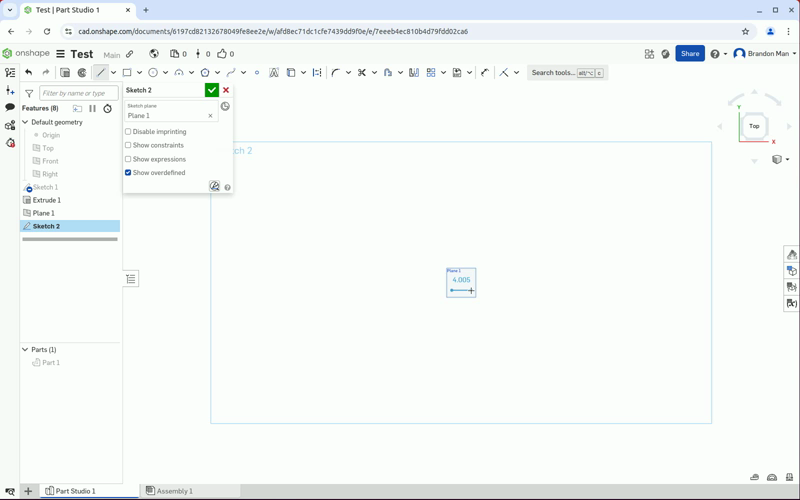
key_up(shift)
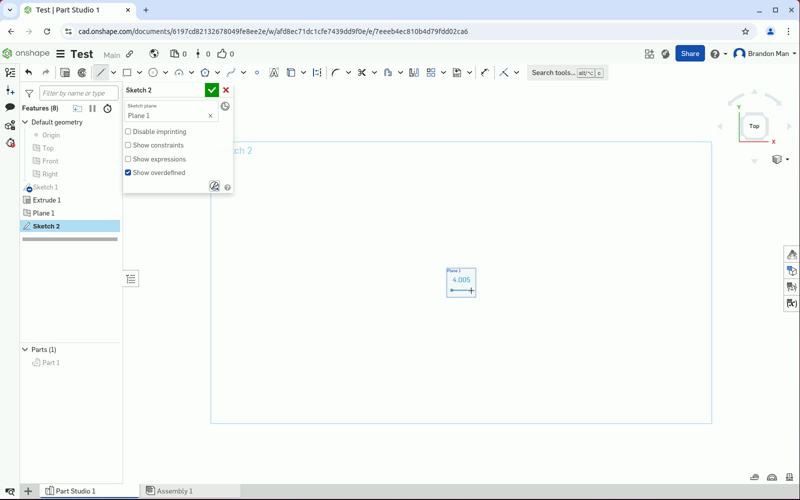
key_down(shift)
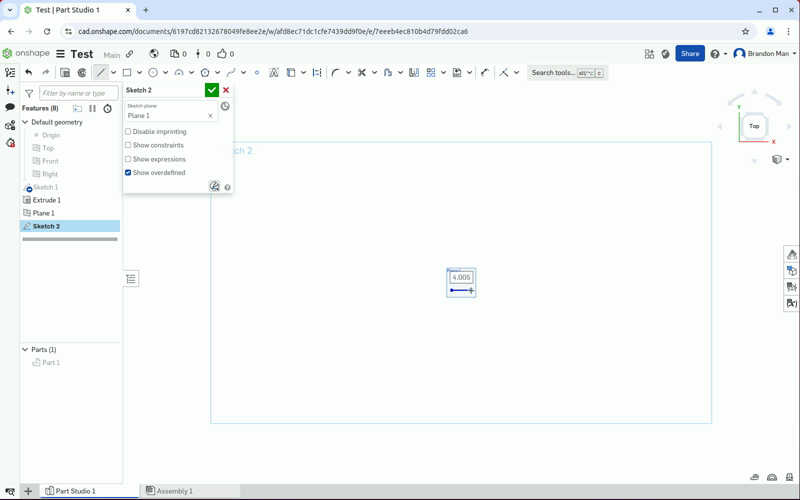
mouse_move(501, 290)
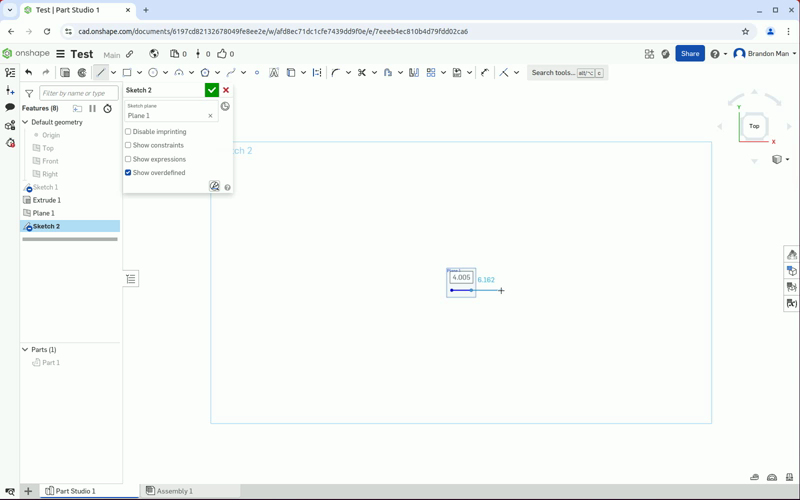
mouse_move(471, 275)
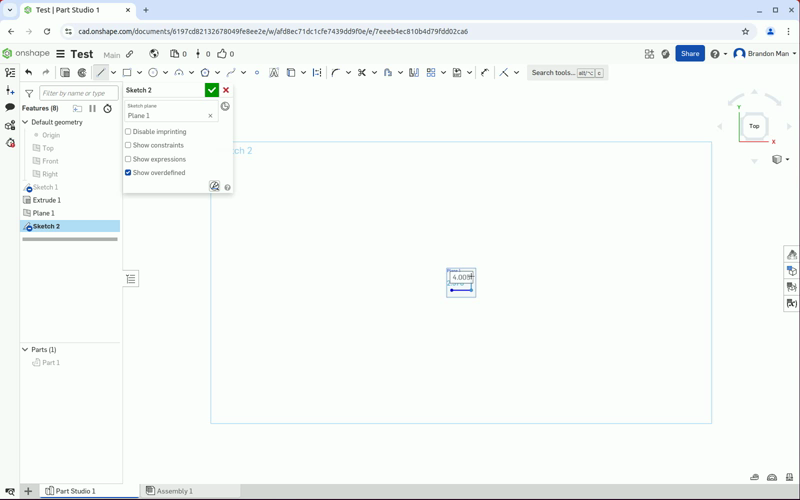
click(471, 275)
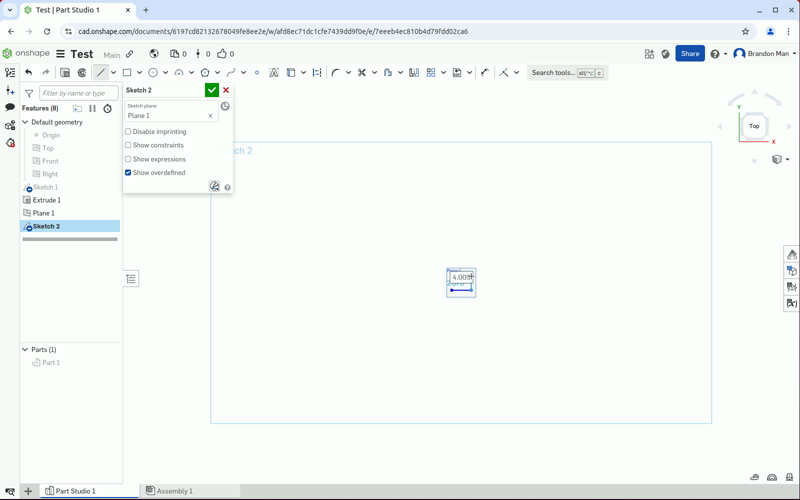
key_up(shift)
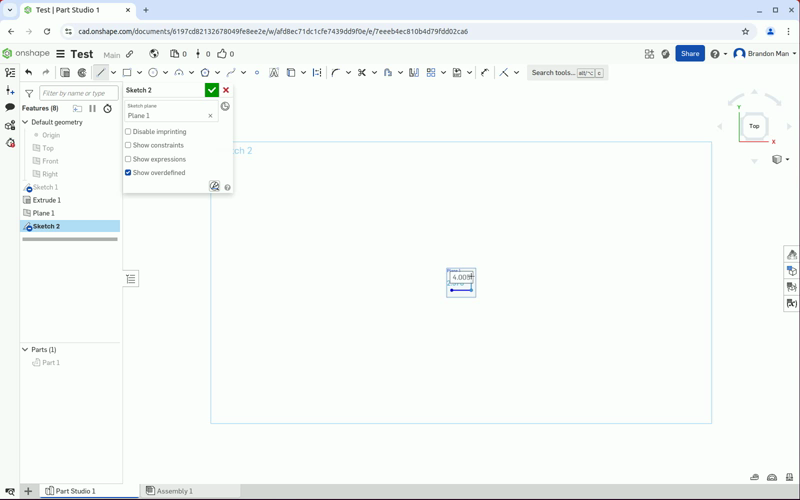
key_down(shift)
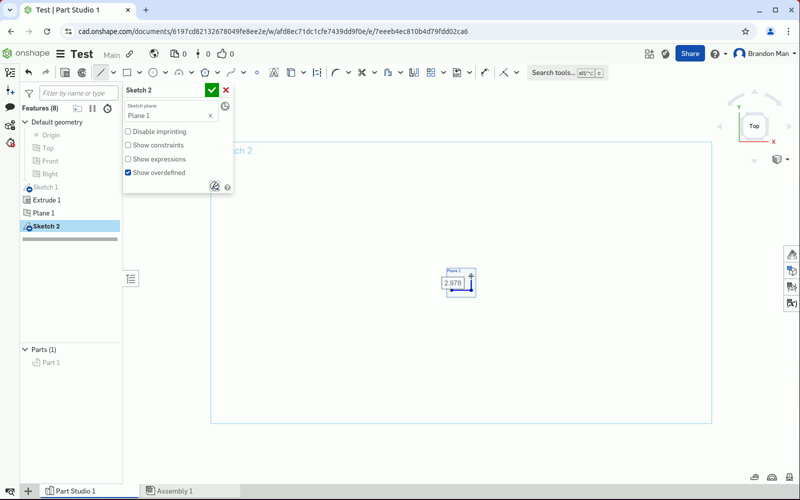
mouse_move(501, 275)
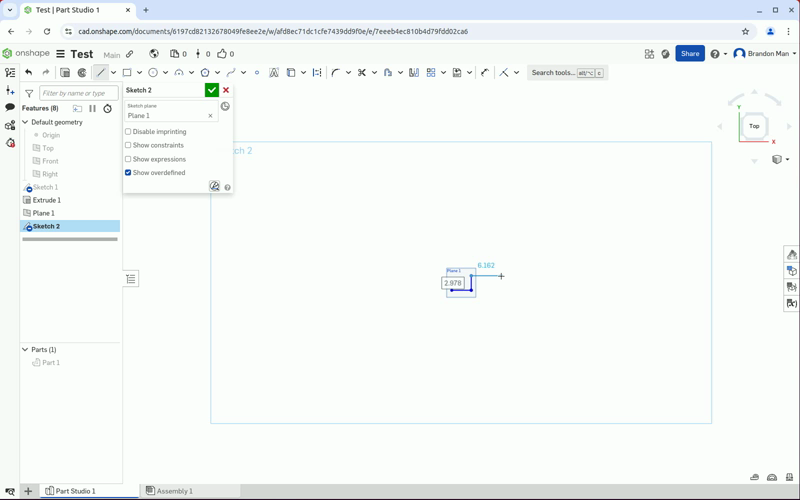
mouse_move(451, 275)
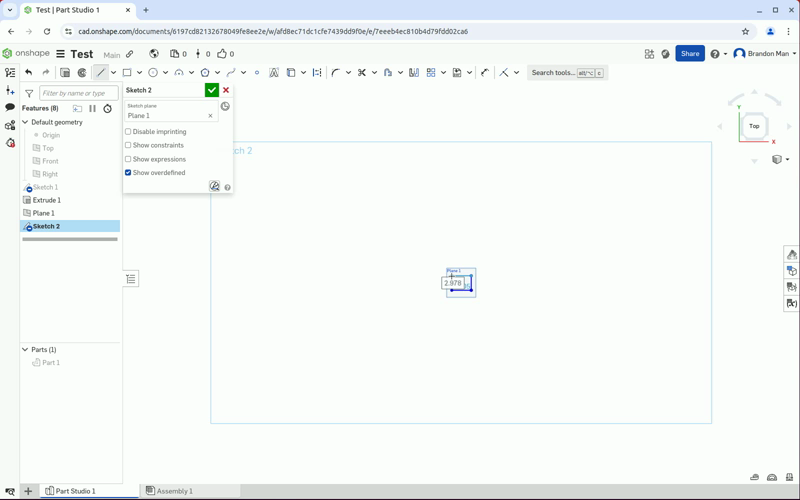
click(451, 275)
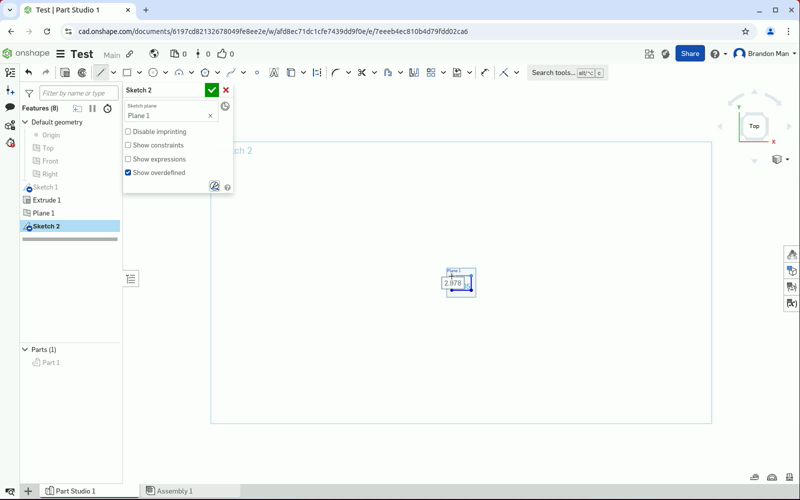
key_up(shift)
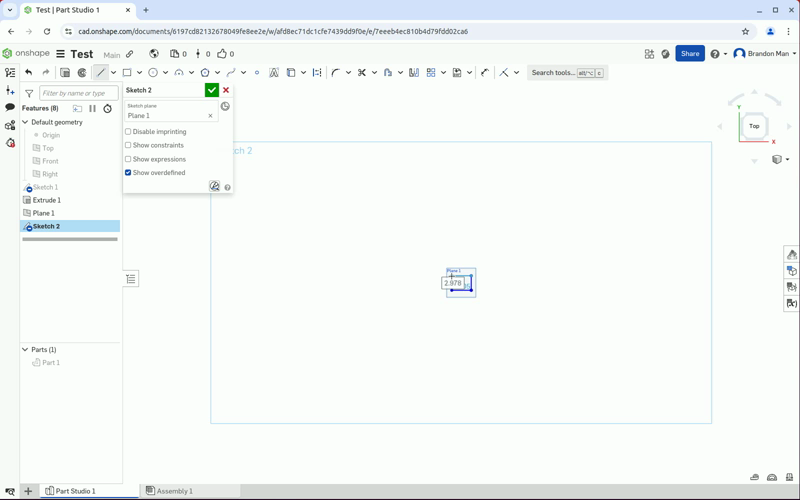
mouse_move(481, 275)
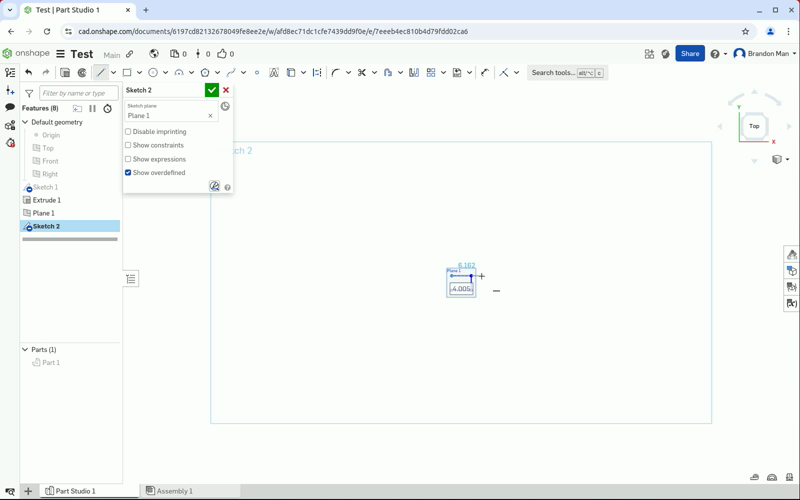
key_down(shift)
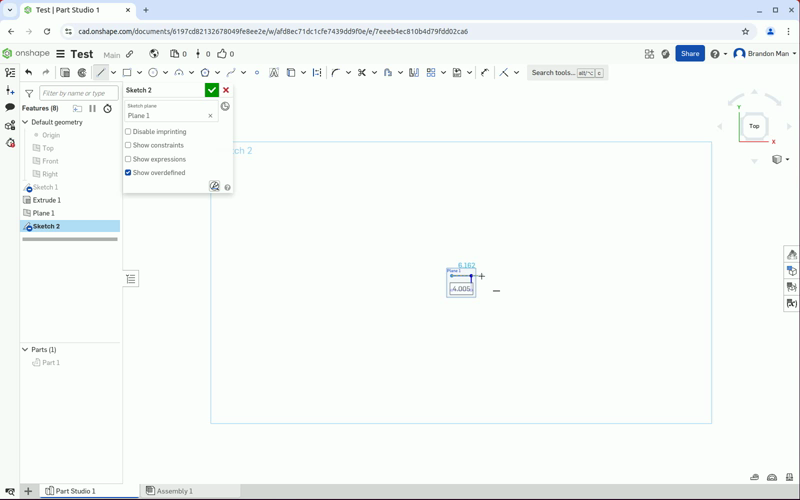
mouse_move(451, 290)
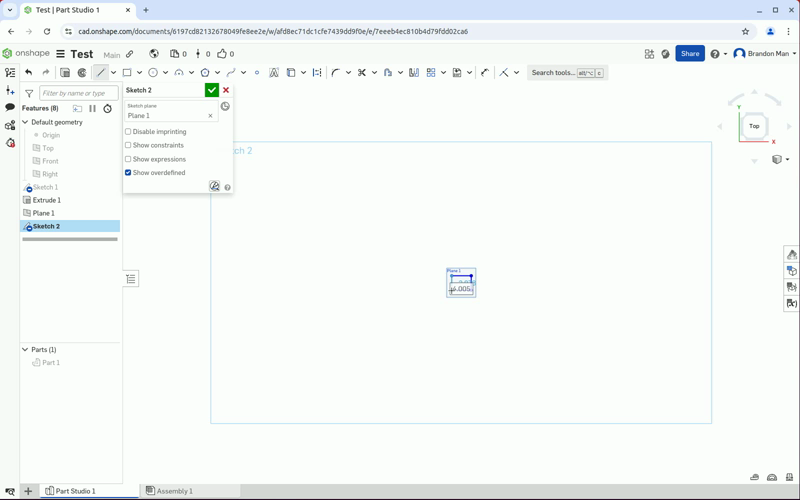
key_up(shift)
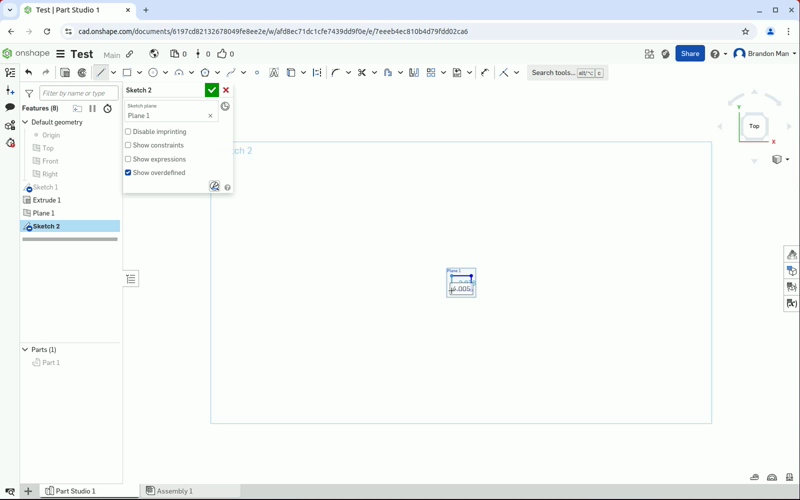
click(451, 290)
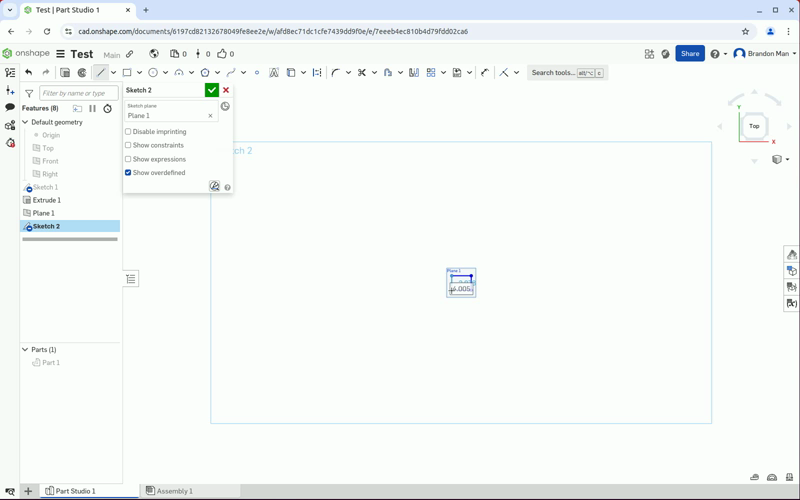
key(esc)
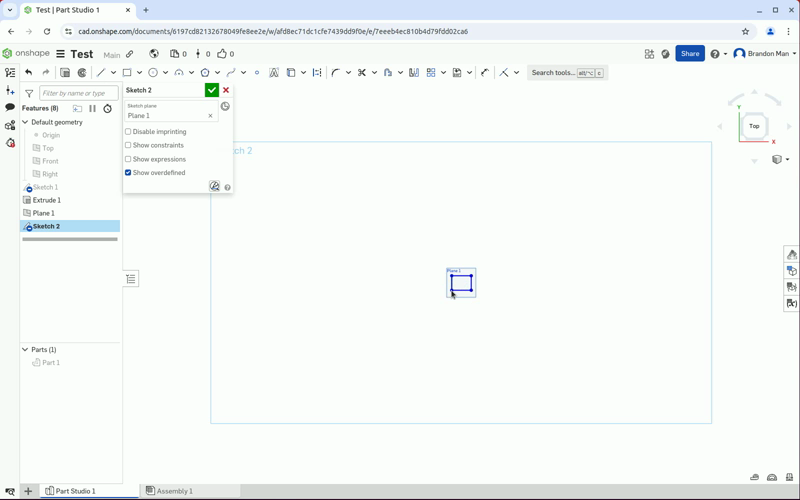
mouse_move(454, 280)
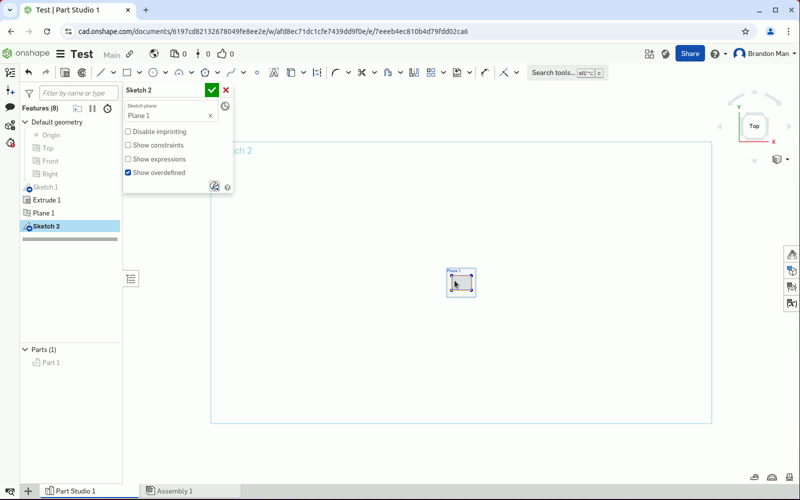
scroll(6)
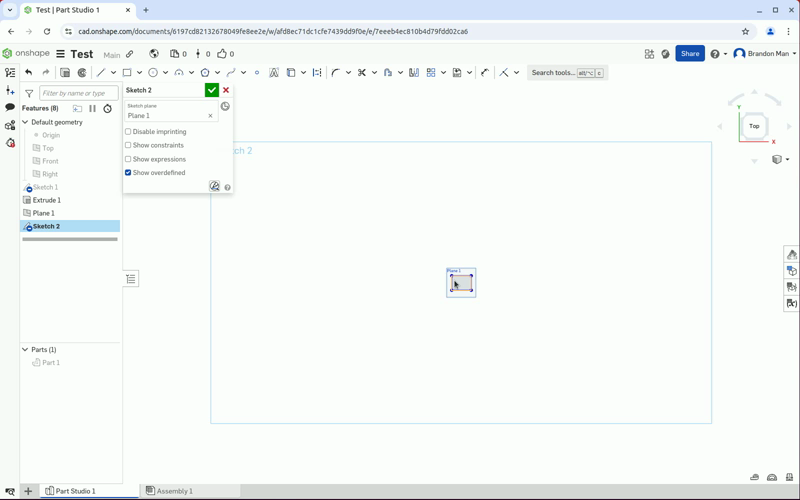
scroll(6)
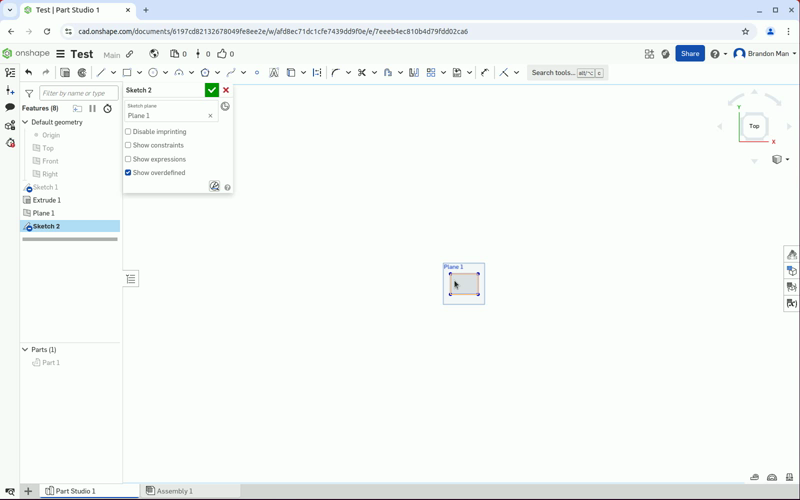
scroll(6)
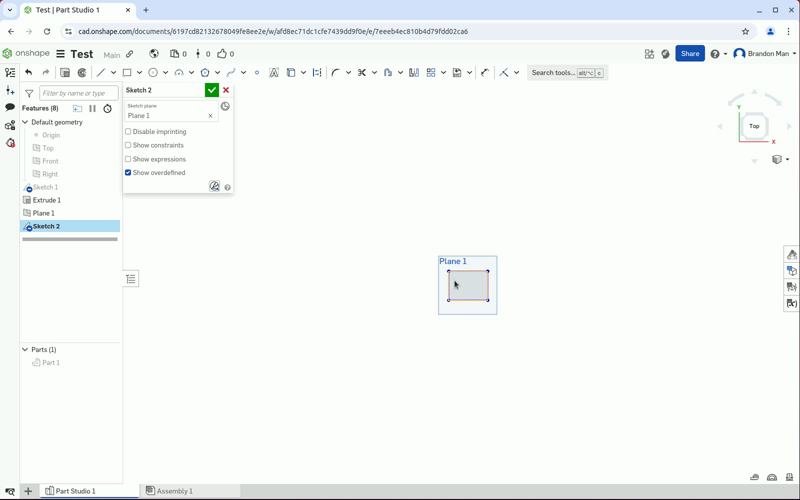
scroll(6)
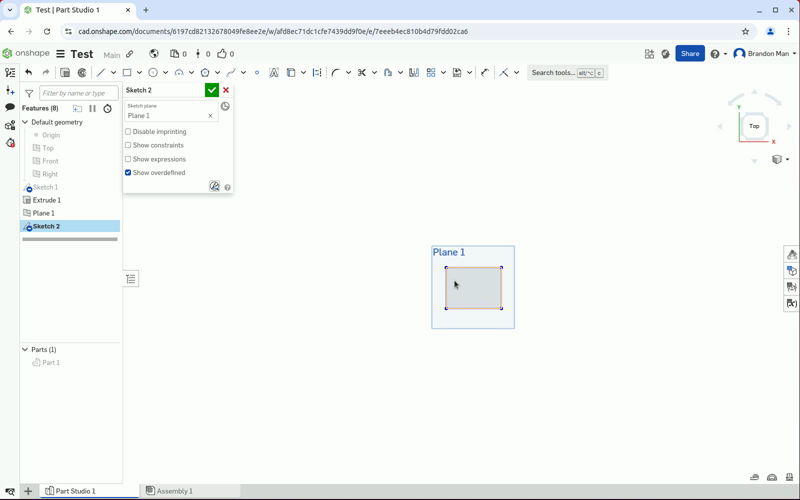
scroll(6)
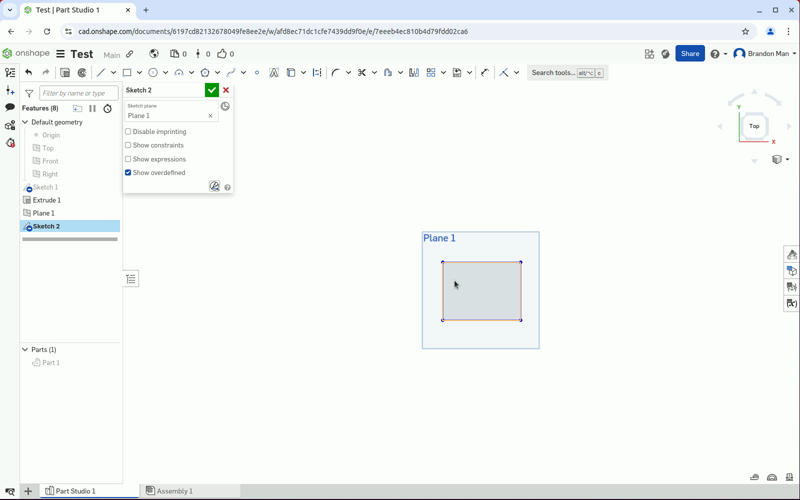
scroll(6)
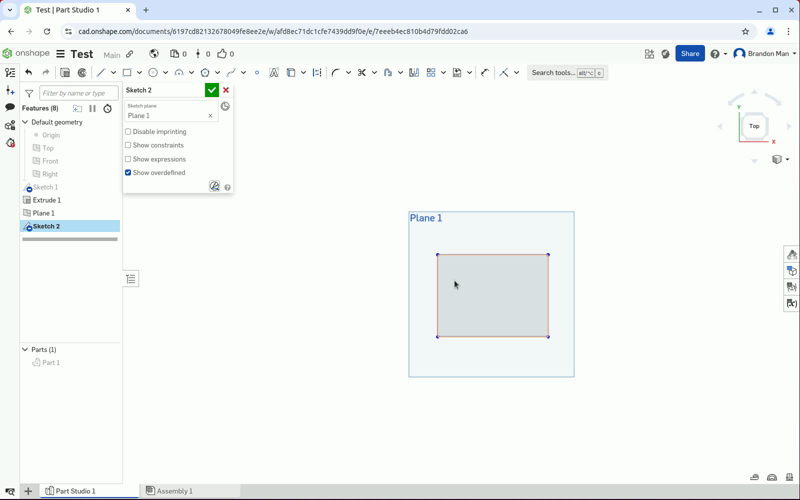
scroll(6)
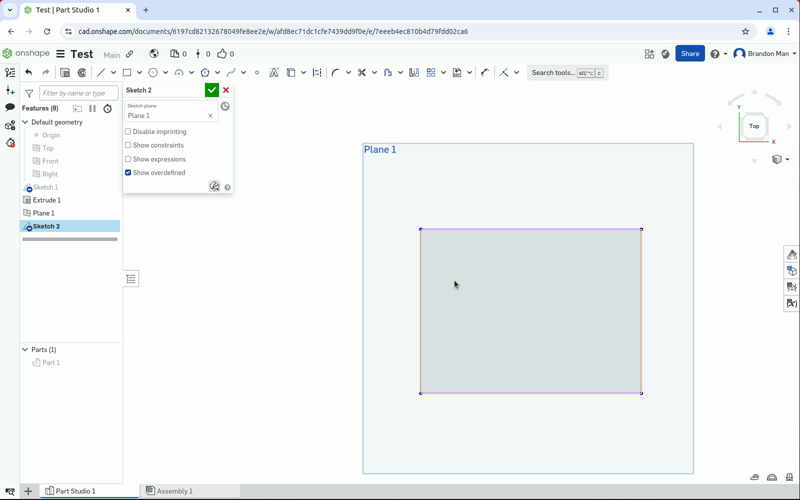
click(454, 280)
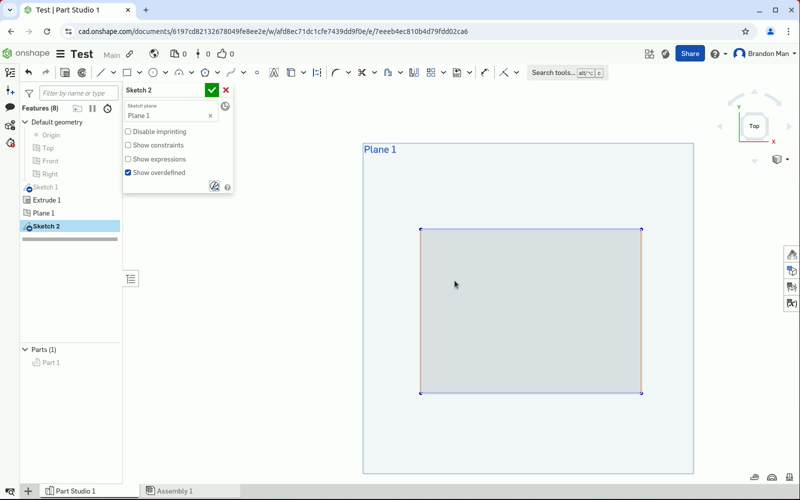
scroll(-6)
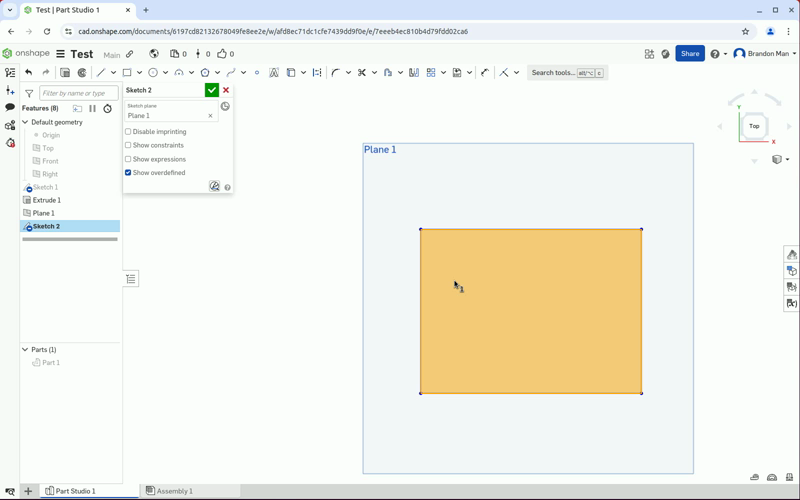
scroll(-6)
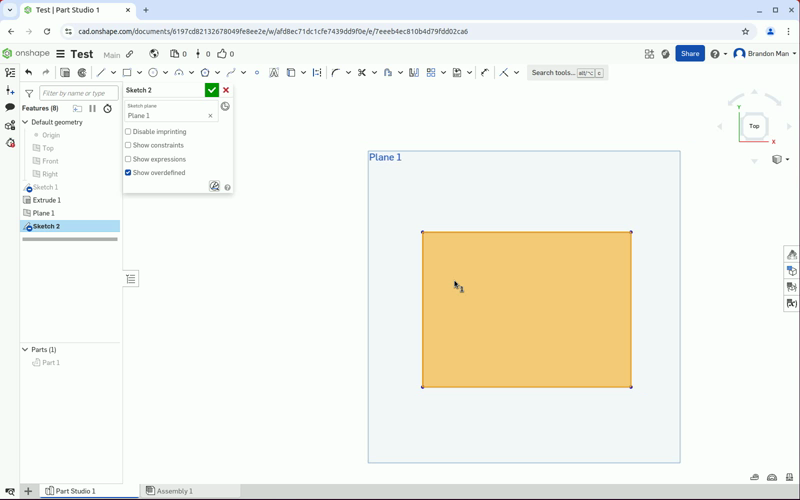
scroll(-6)
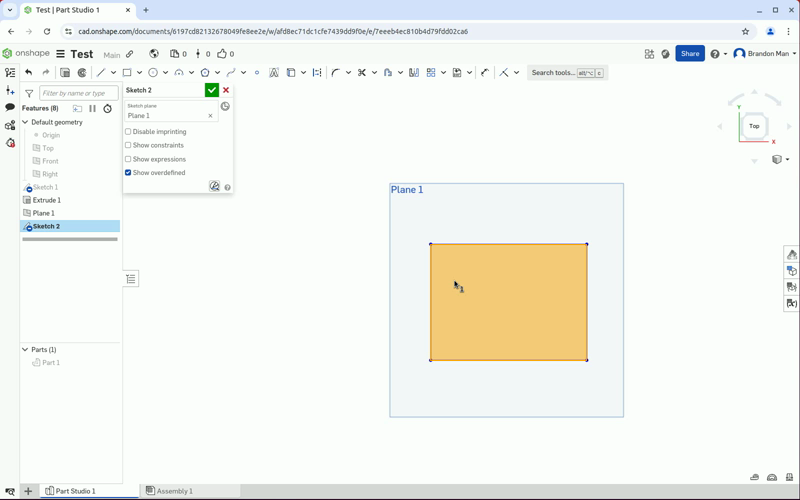
scroll(-6)
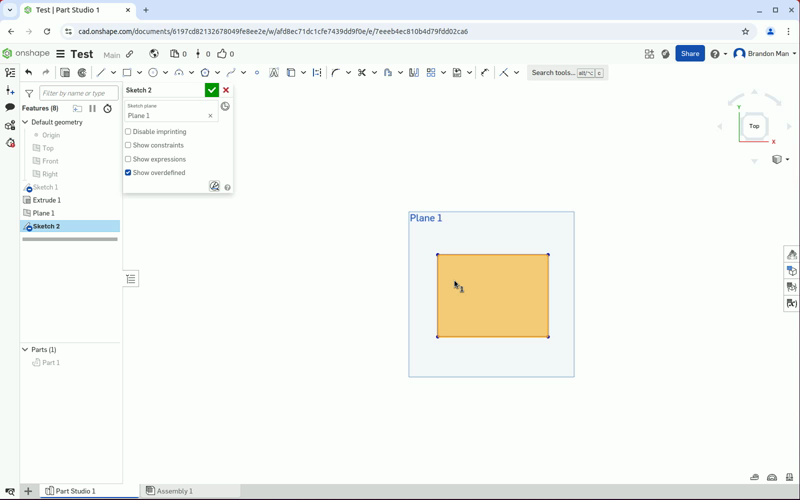
scroll(-6)
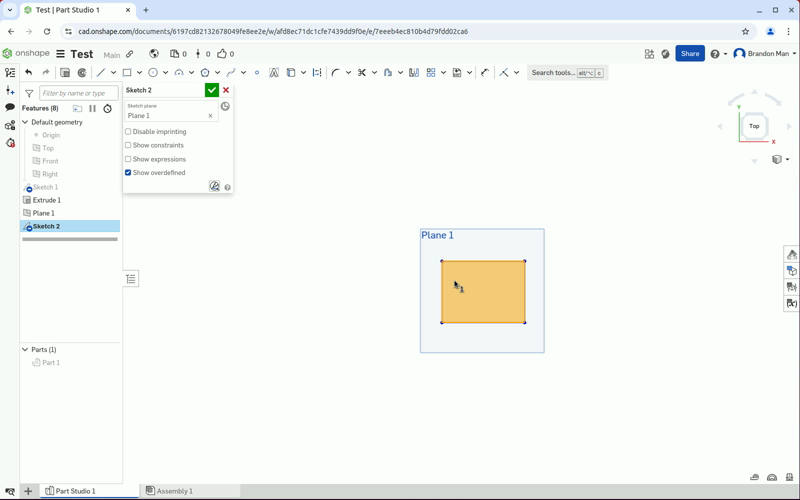
scroll(-6)
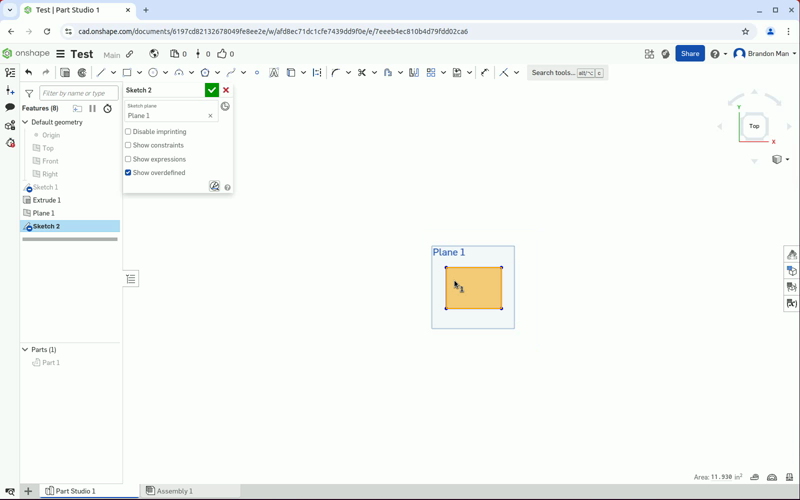
scroll(-6)
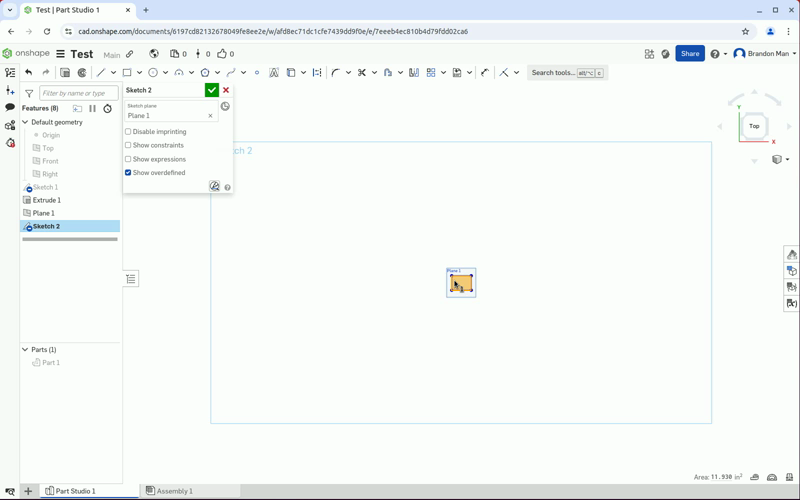
mouse_move(73, 352)
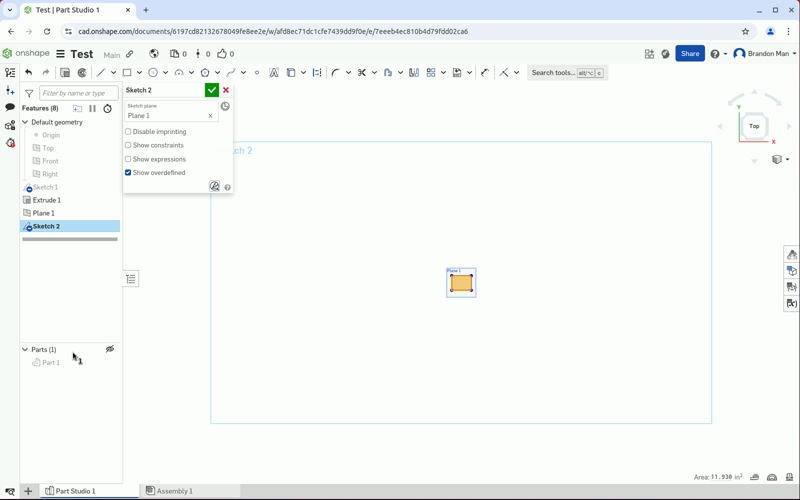
key(shift+y)
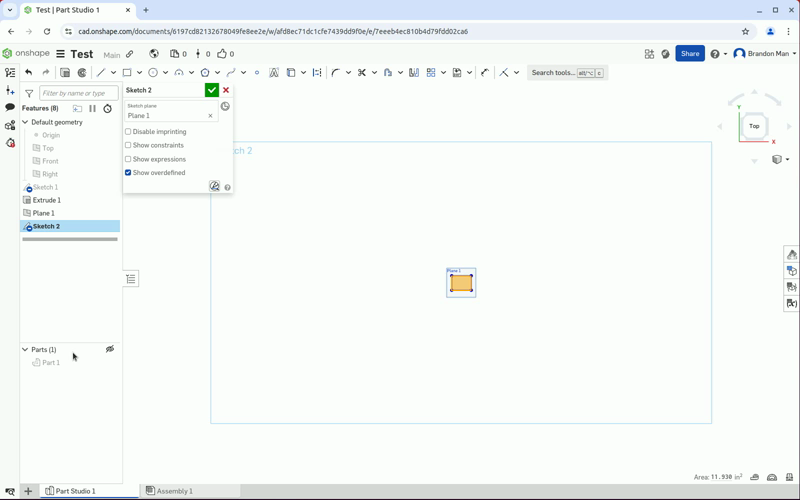
key(shift+e)
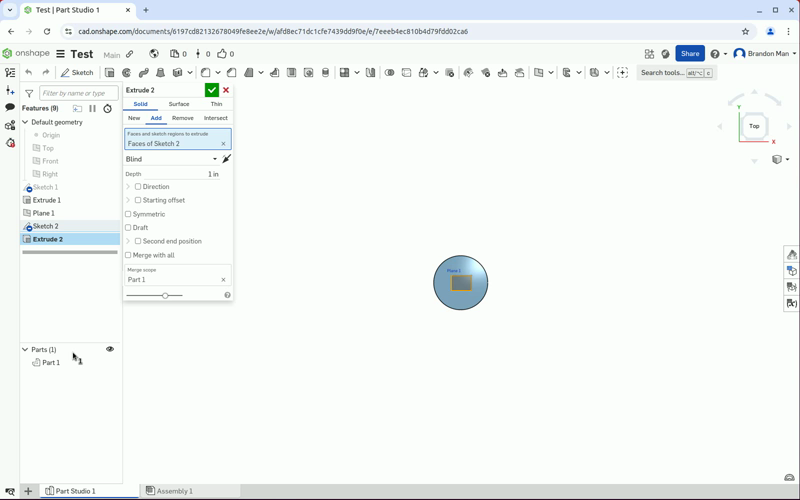
mouse_move(143, 106)
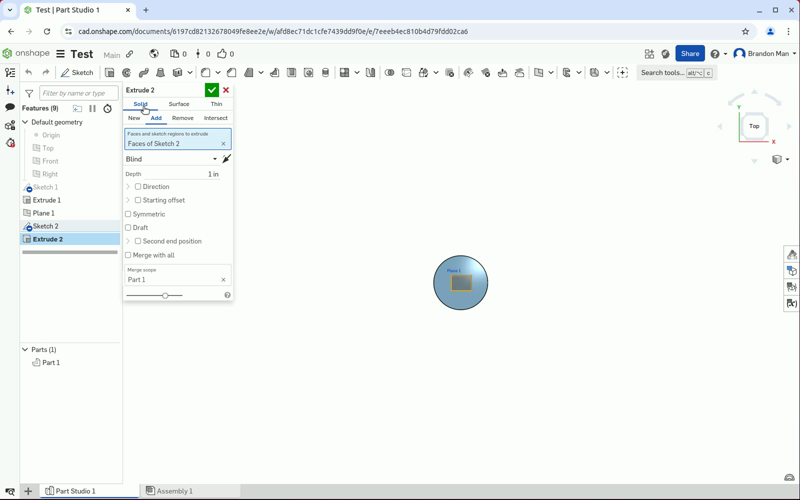
click(143, 106)
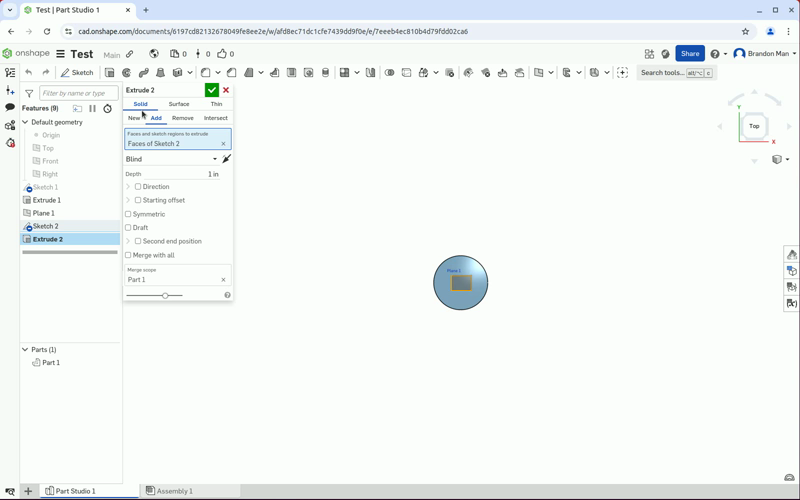
mouse_move(137, 120)
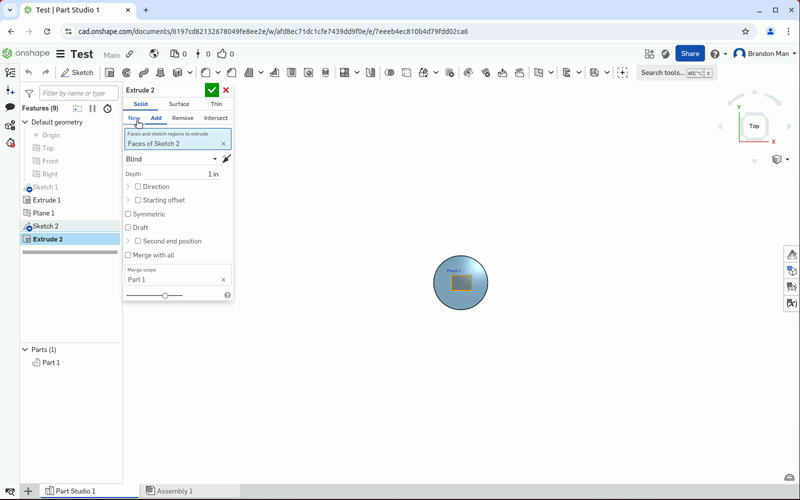
click(137, 120)
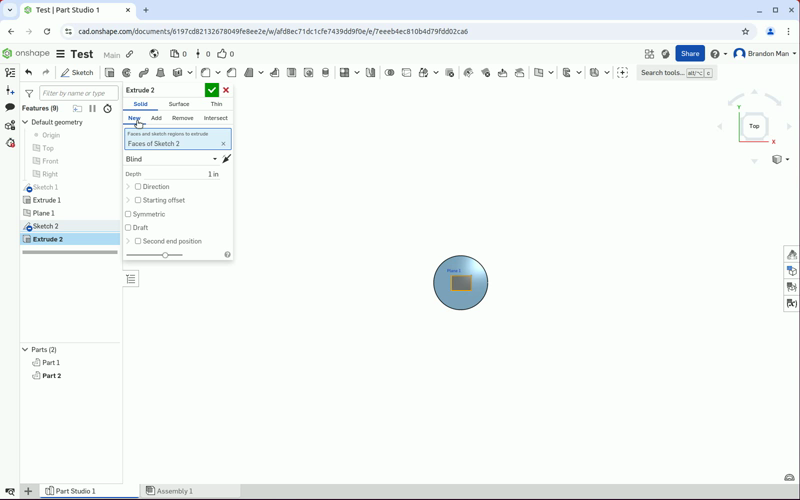
key(tab, 4)
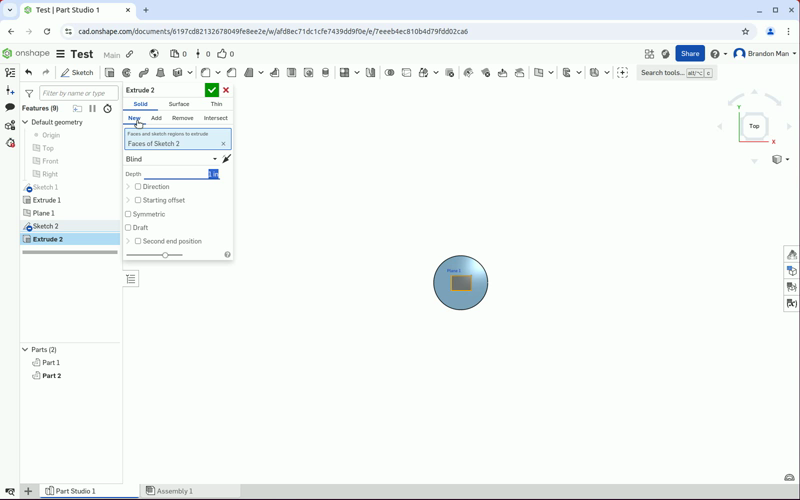
text(6.981)
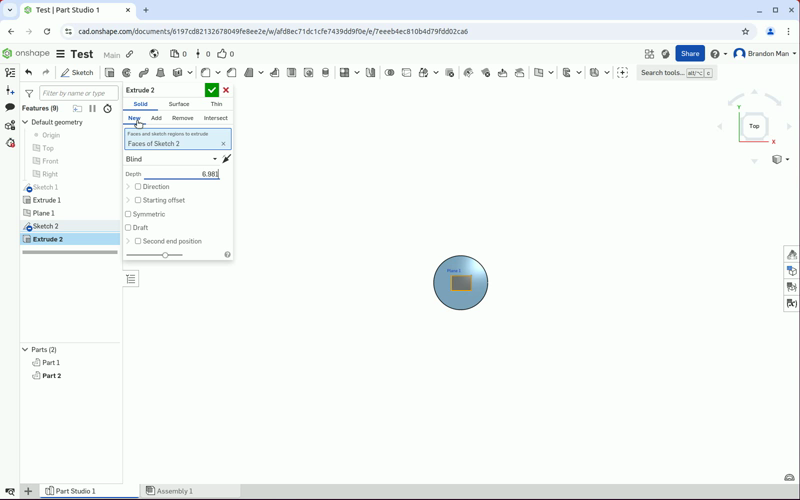
key(enter)
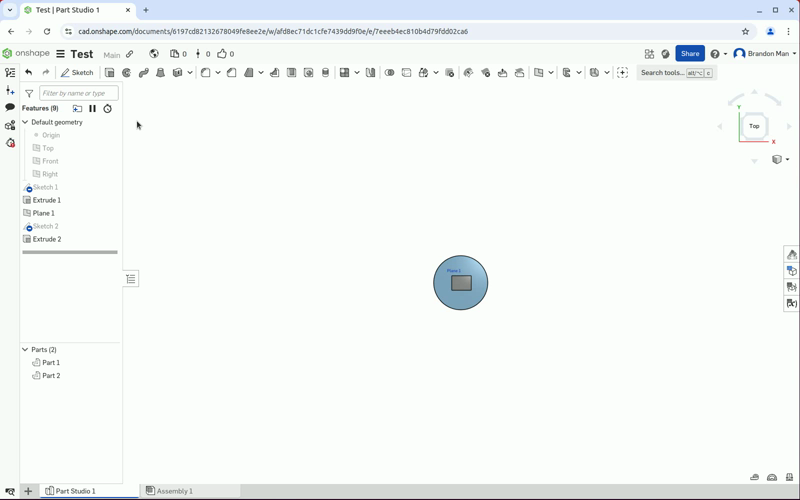
key(shift+h)
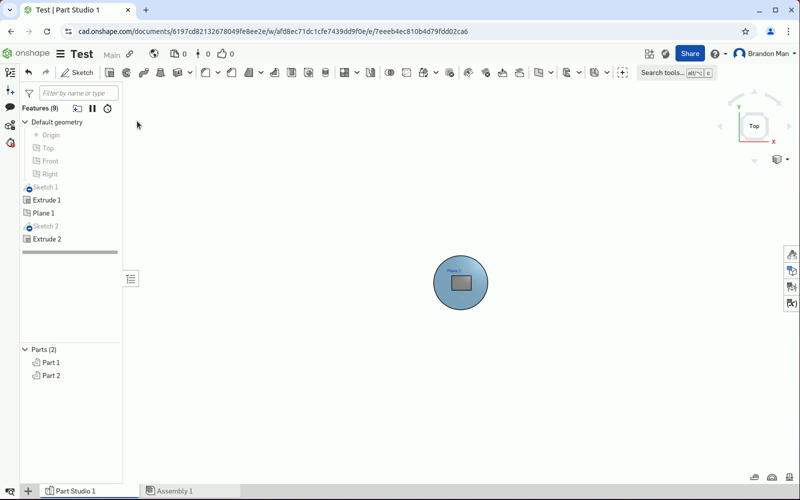
key(shift+h)
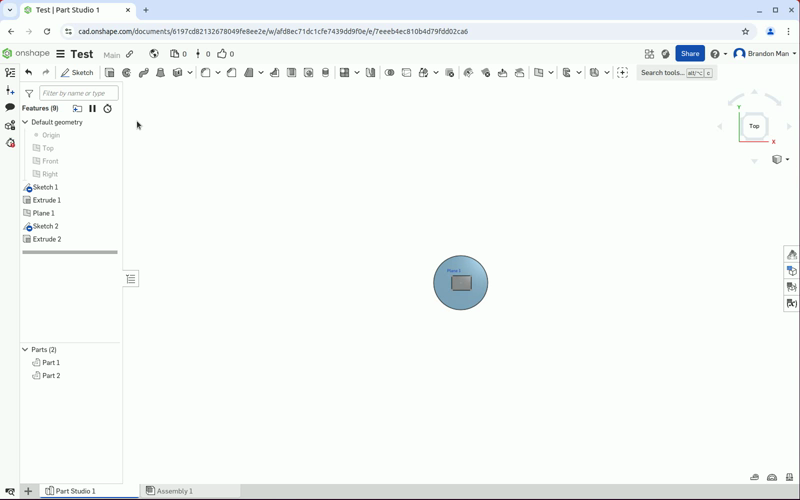
key(shift+7)
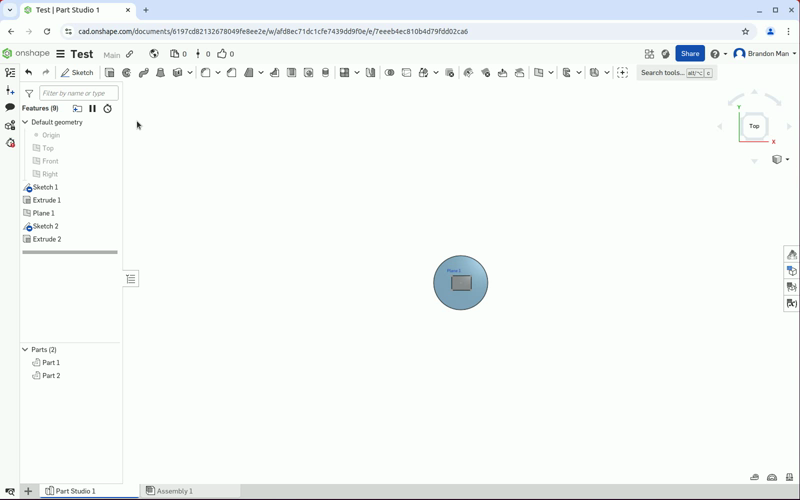
key(up, 3)
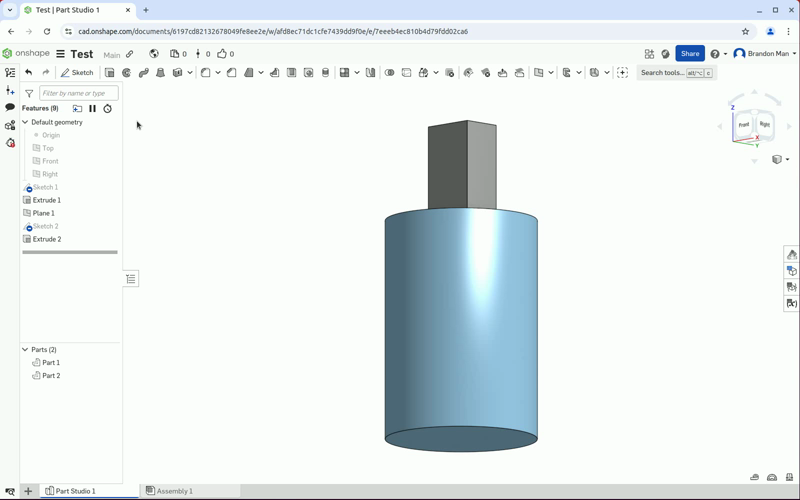
key(left, 3)
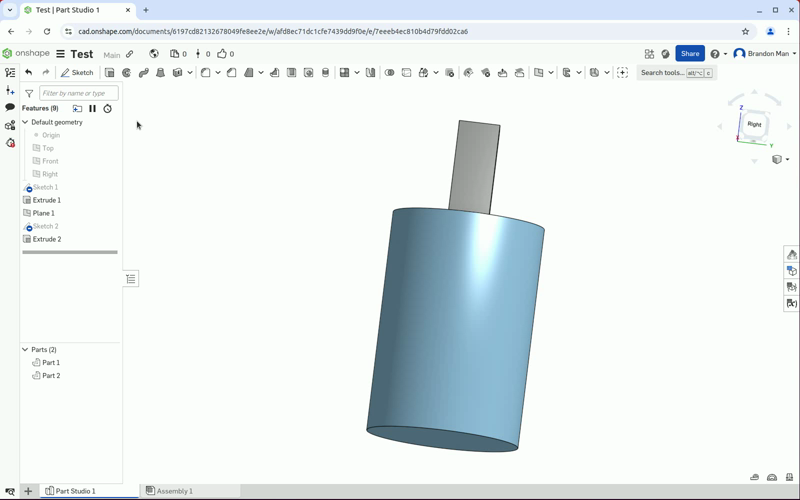
key(right, 3)
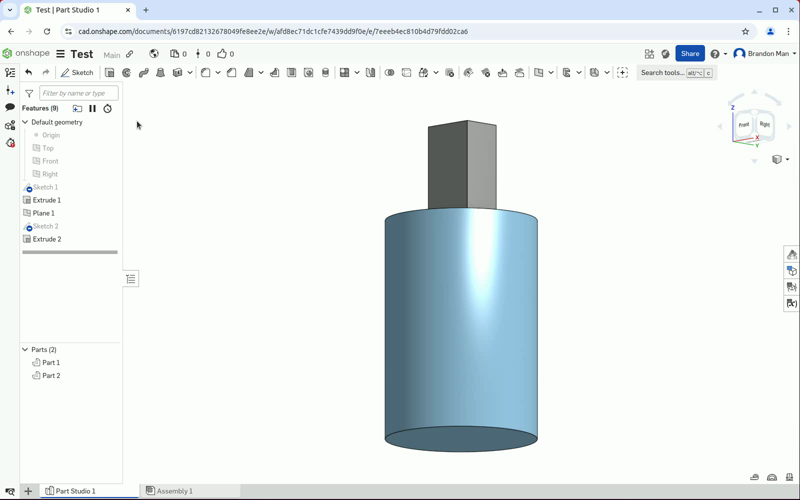
key(down, 3)
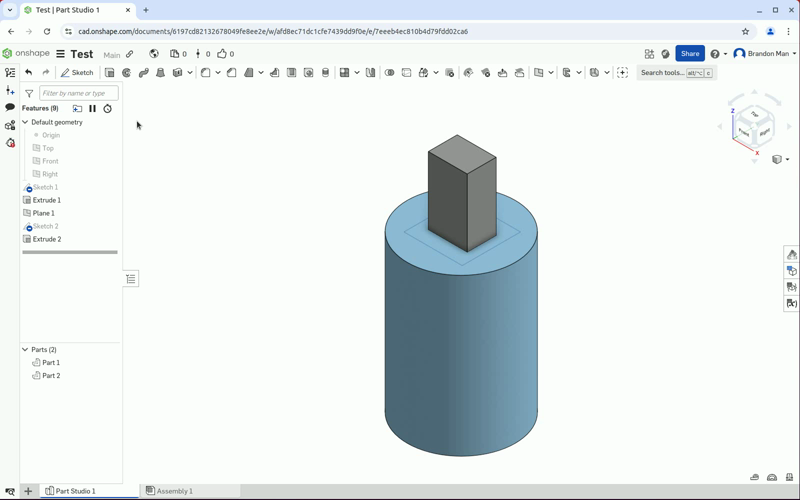
mouse_move(73, 189)
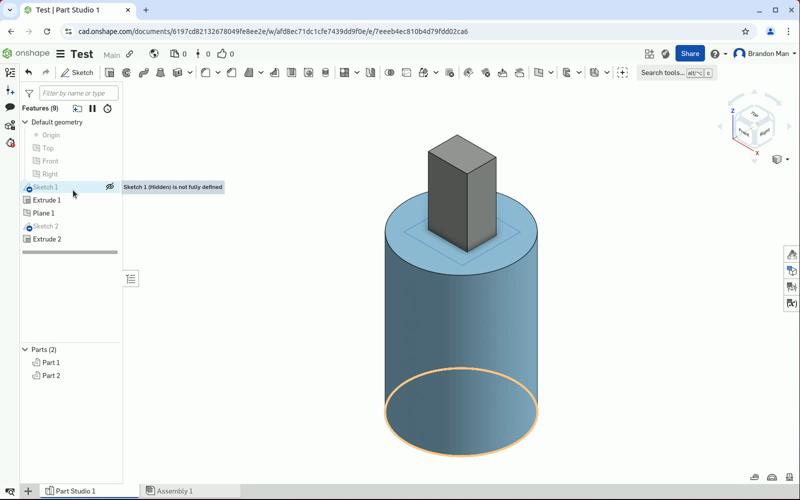
click(73, 189)